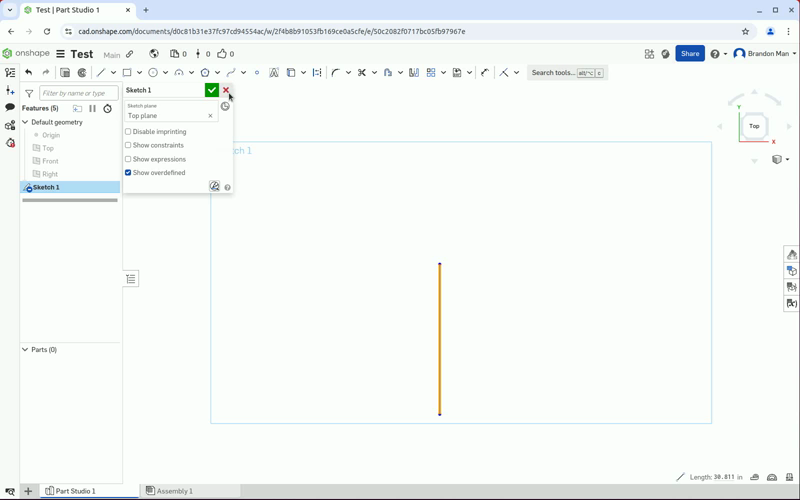
key(shift+h)
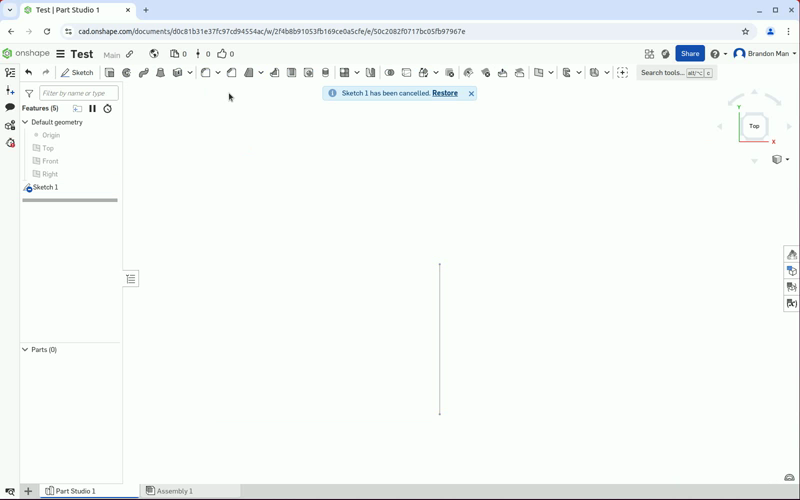
key(shift+s)
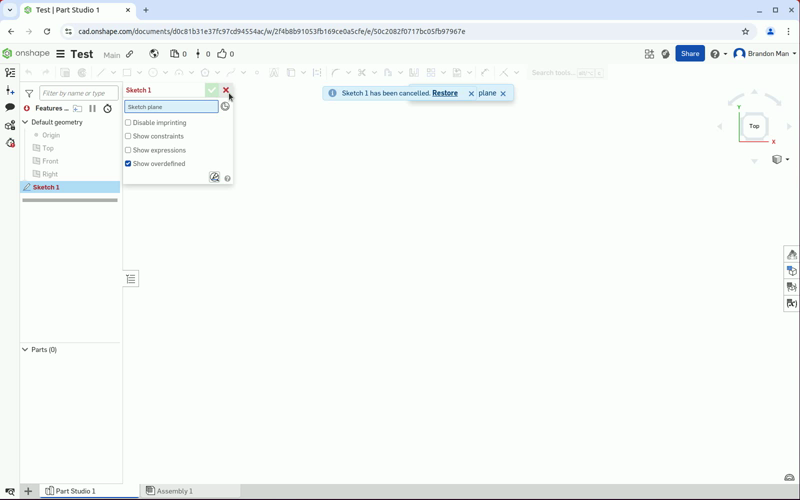
mouse_move(73, 150)
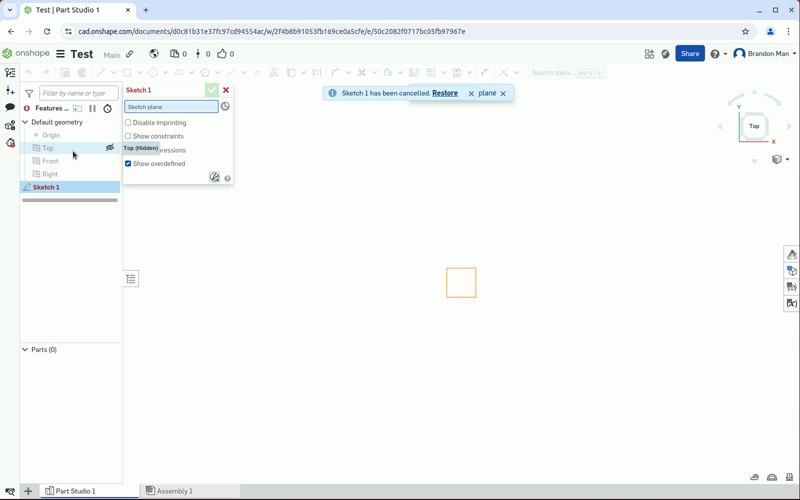
click(73, 150)
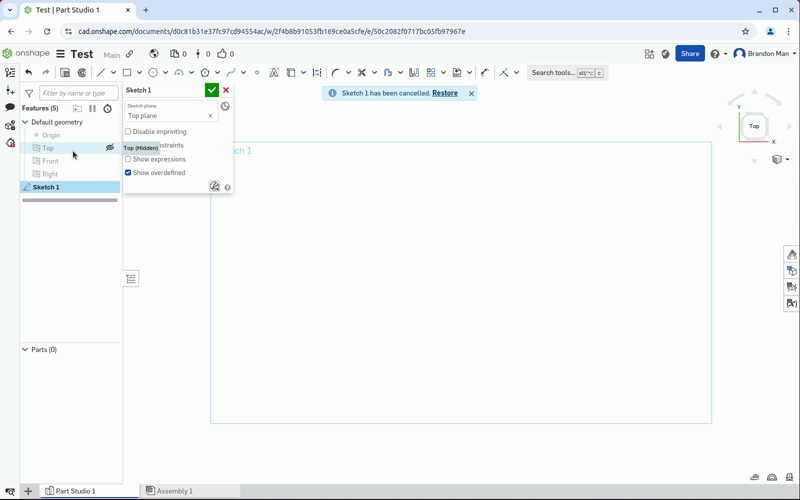
mouse_move(73, 352)
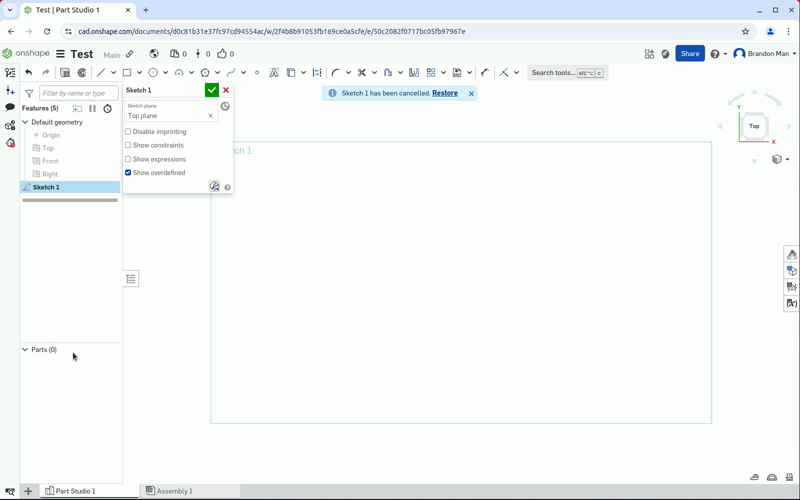
key(y)
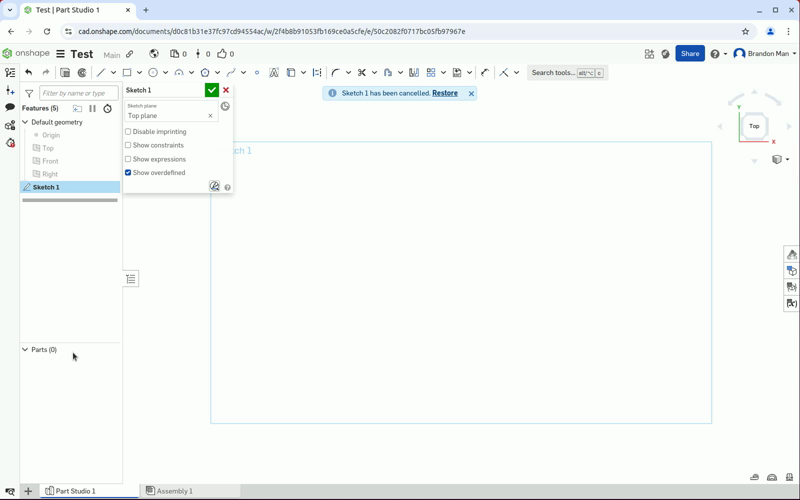
key(l)
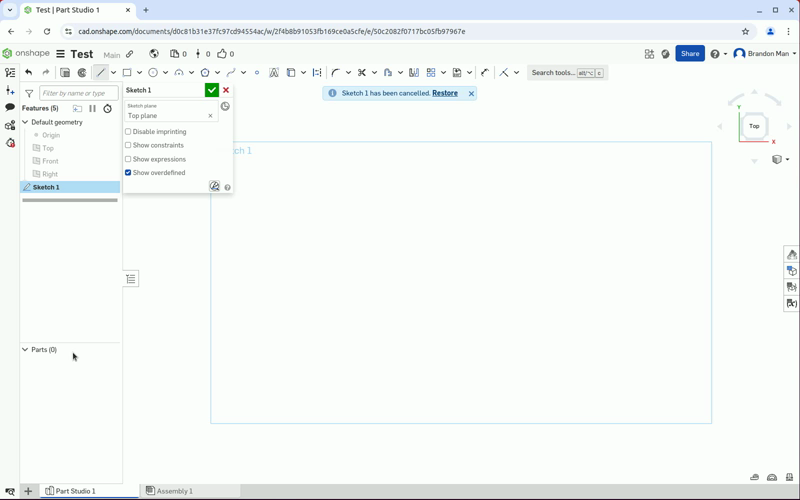
key_down(shift)
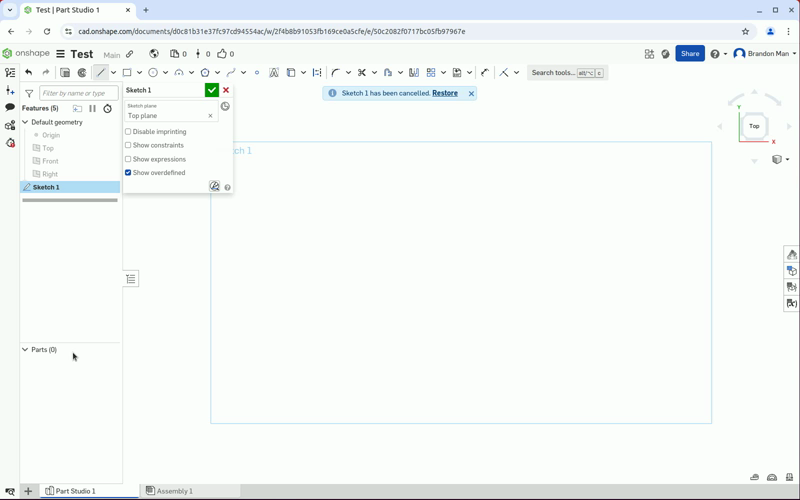
mouse_move(460, 282)
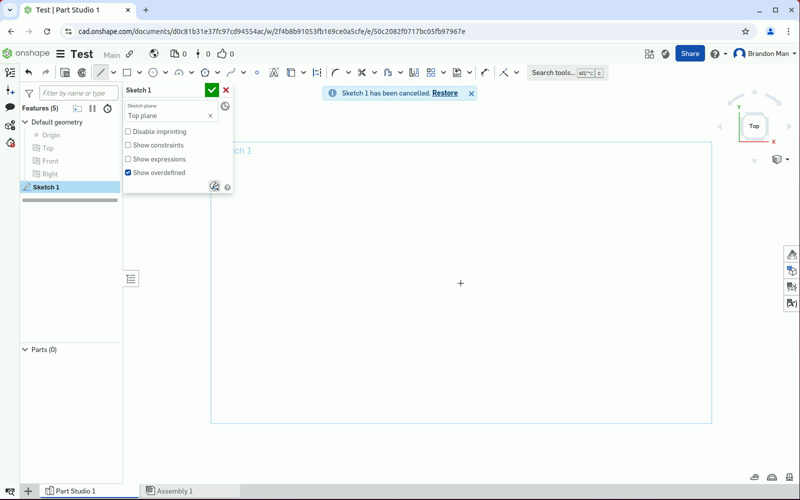
click(460, 282)
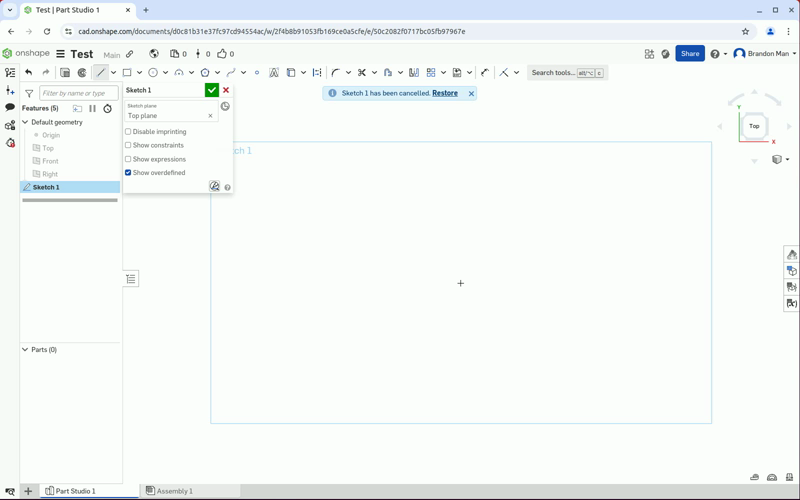
key_up(shift)
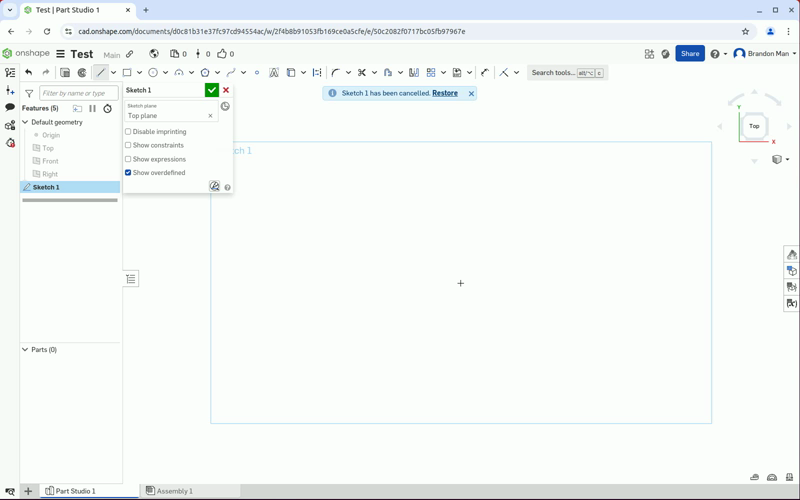
key_down(shift)
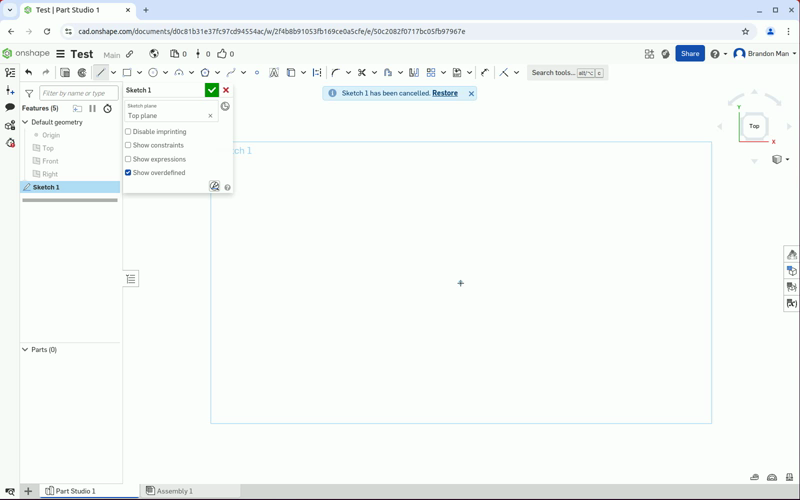
mouse_move(560, 282)
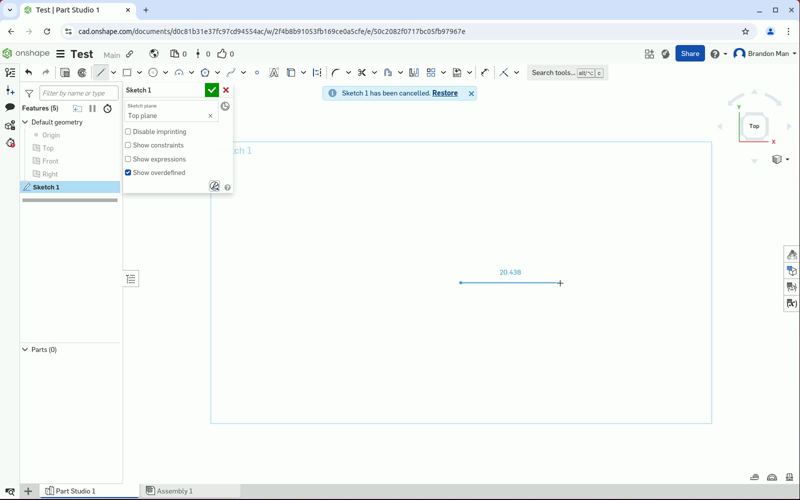
click(560, 282)
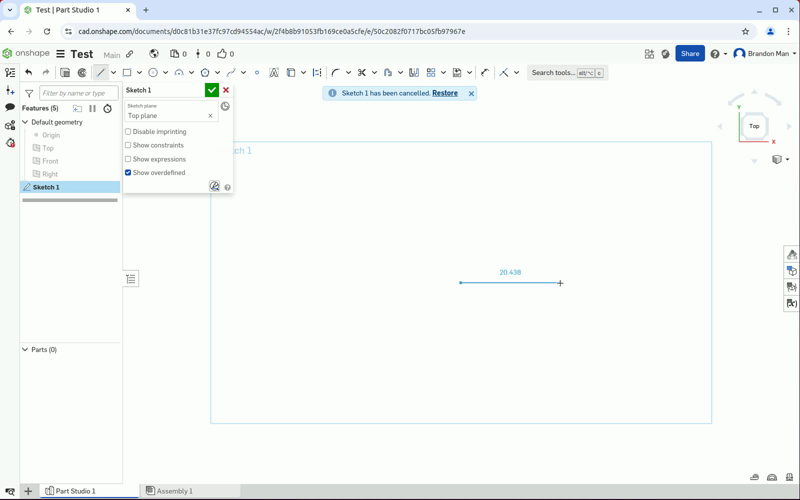
key_up(shift)
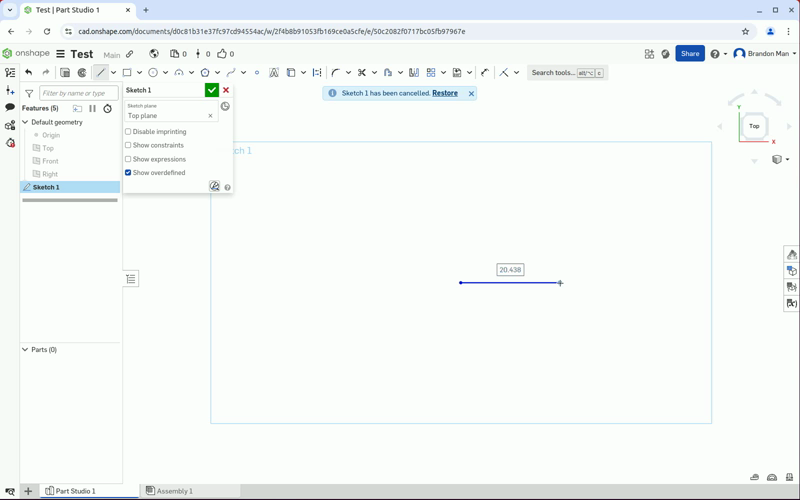
key_down(shift)
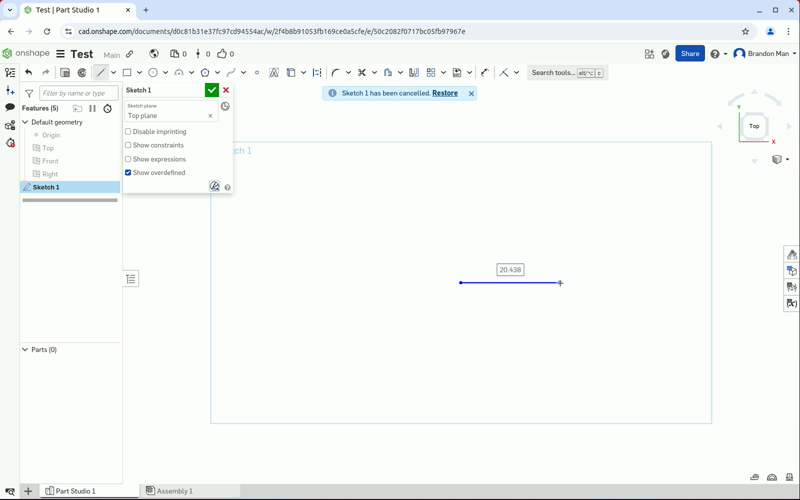
mouse_move(560, 170)
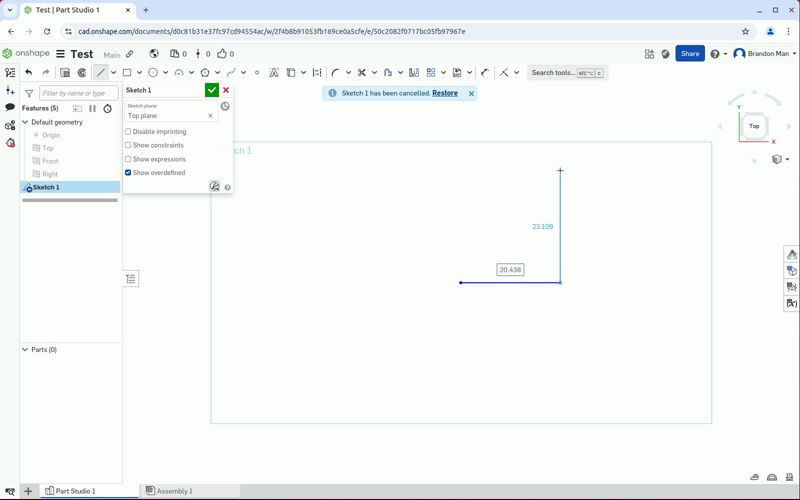
click(560, 170)
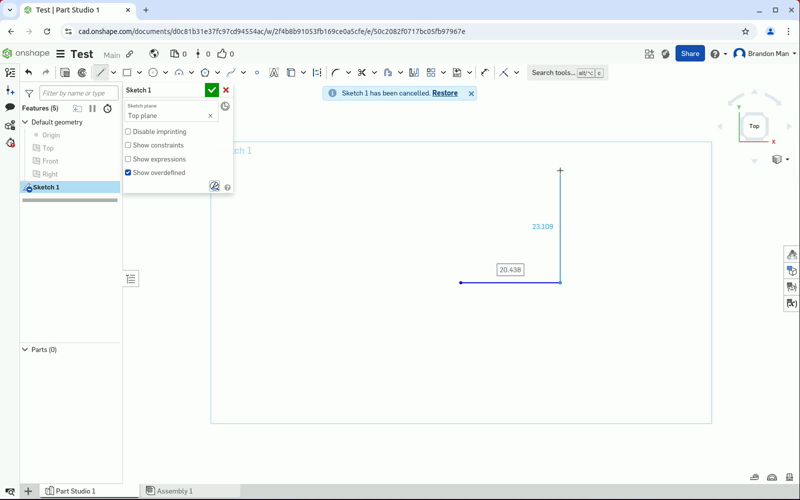
key_up(shift)
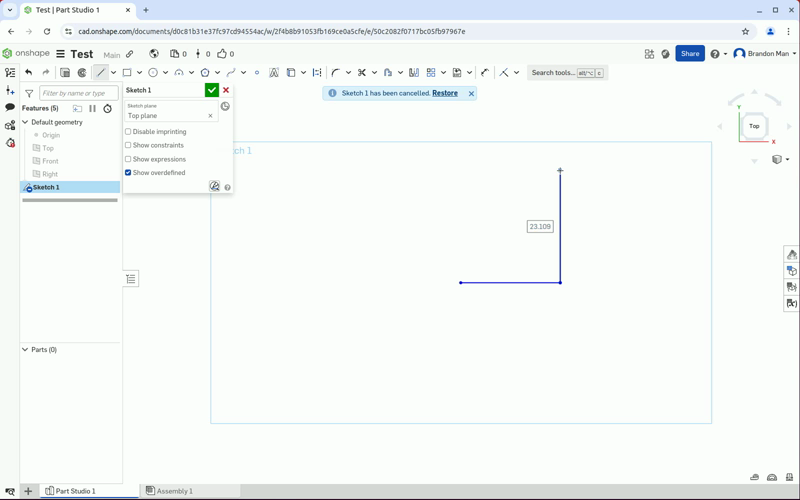
key_down(shift)
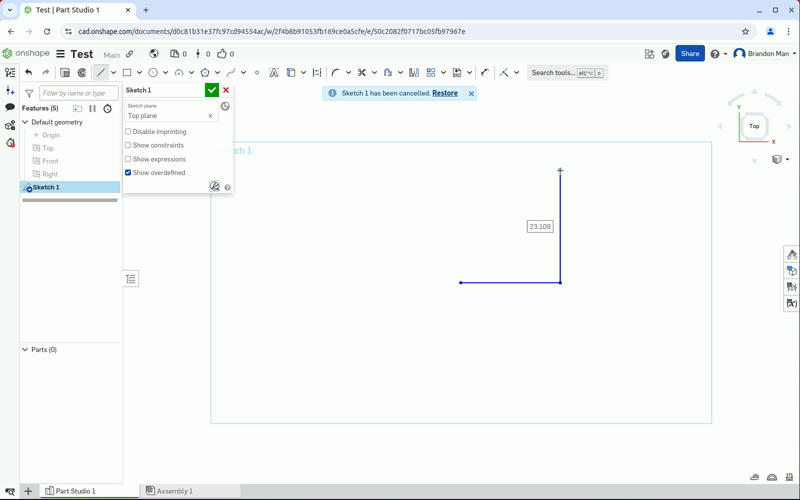
mouse_move(460, 170)
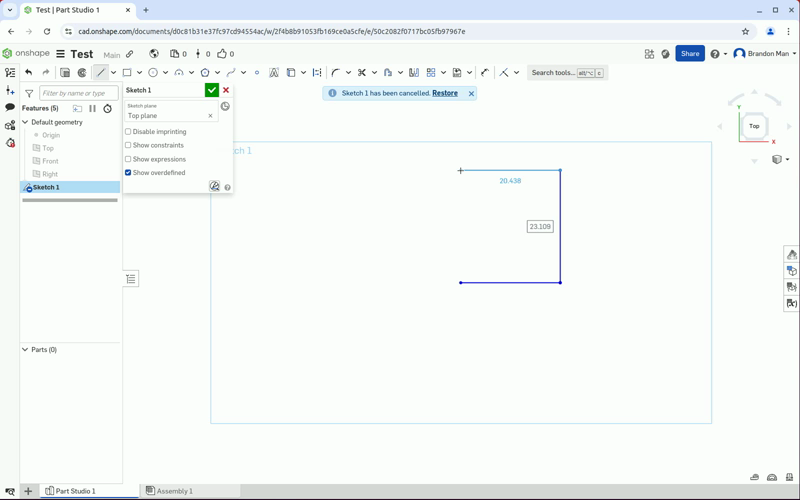
click(460, 170)
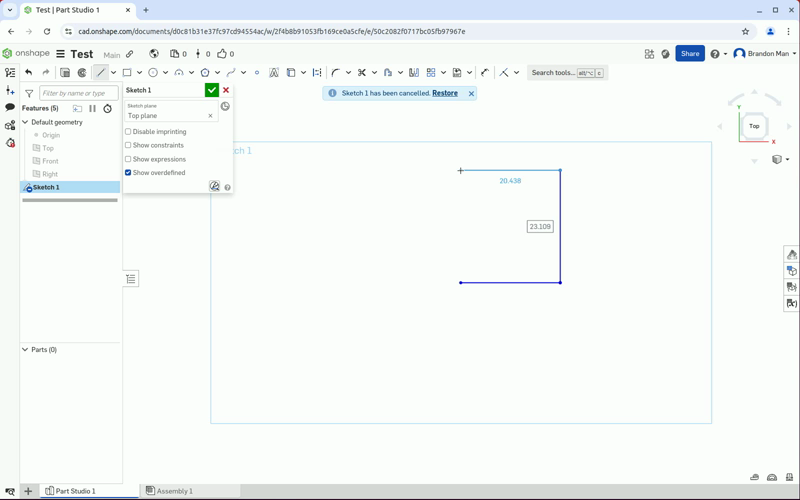
key_up(shift)
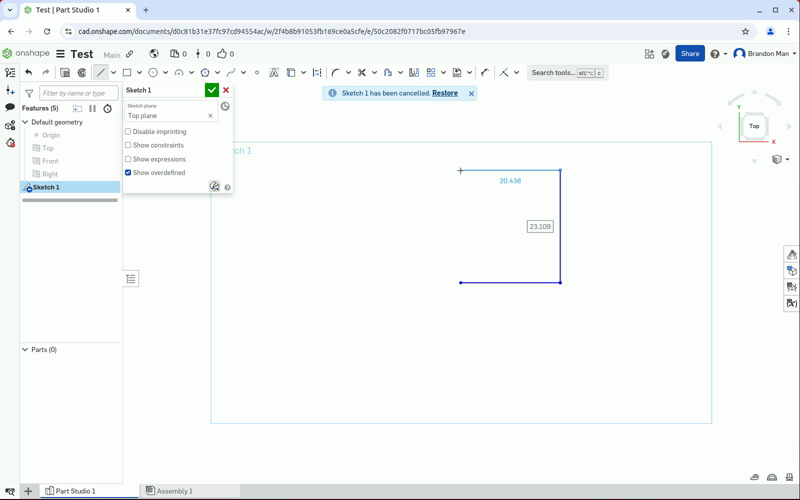
key_down(shift)
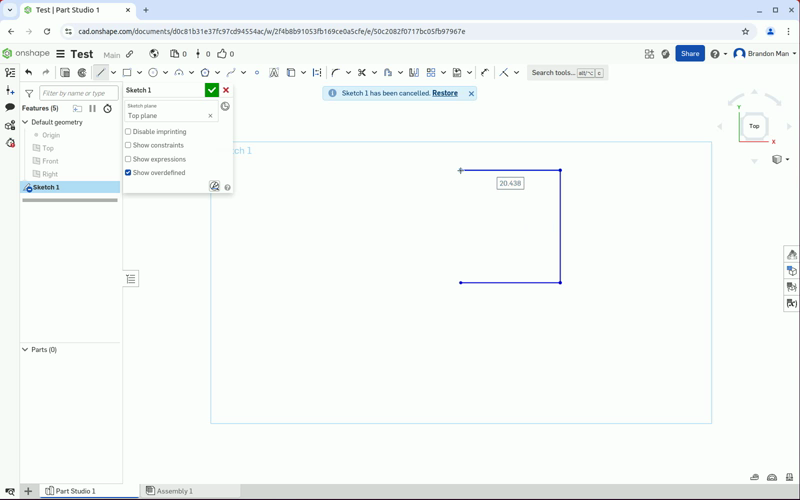
mouse_move(460, 282)
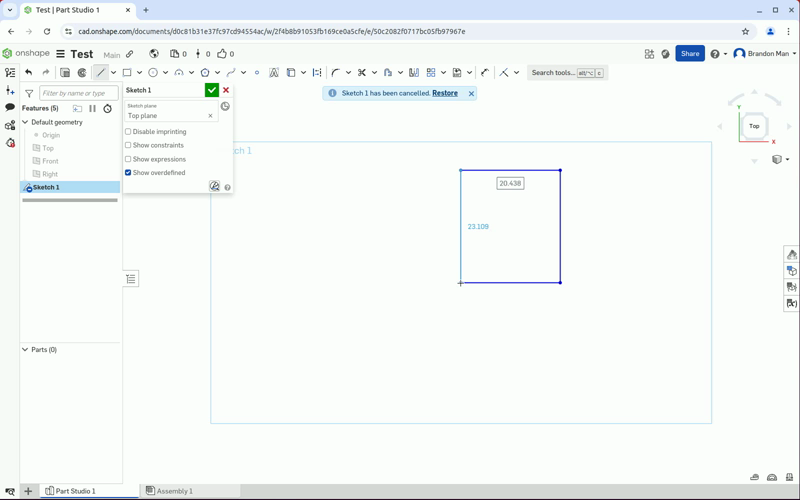
key_up(shift)
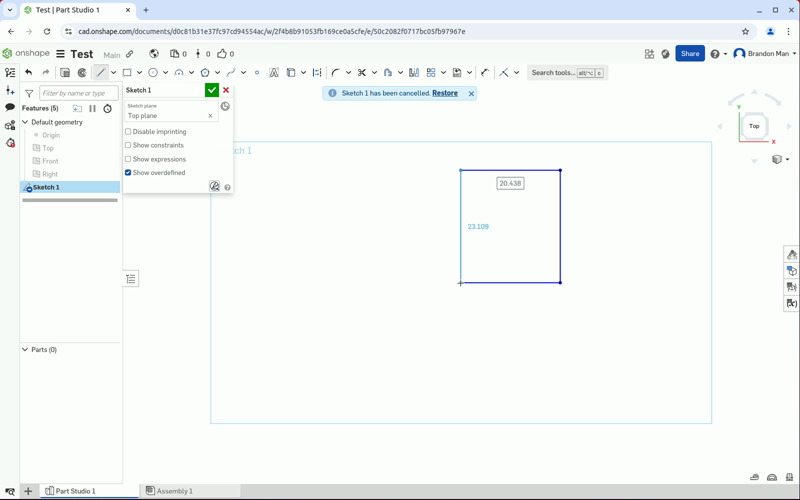
click(460, 282)
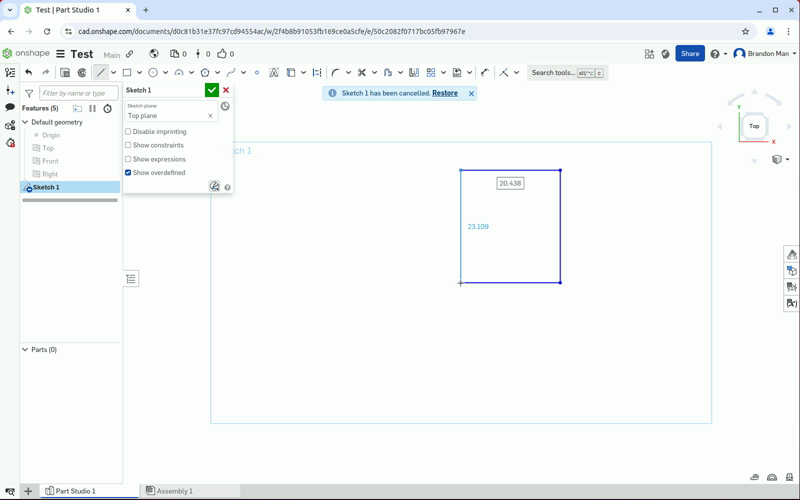
key(esc)
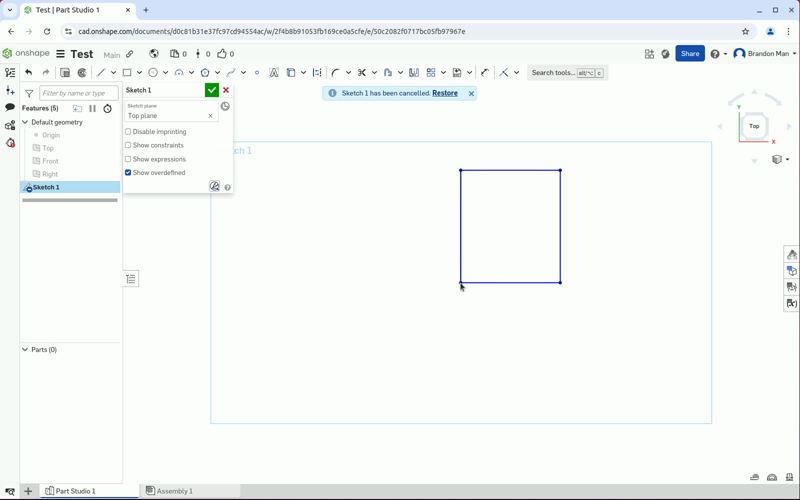
mouse_move(496, 179)
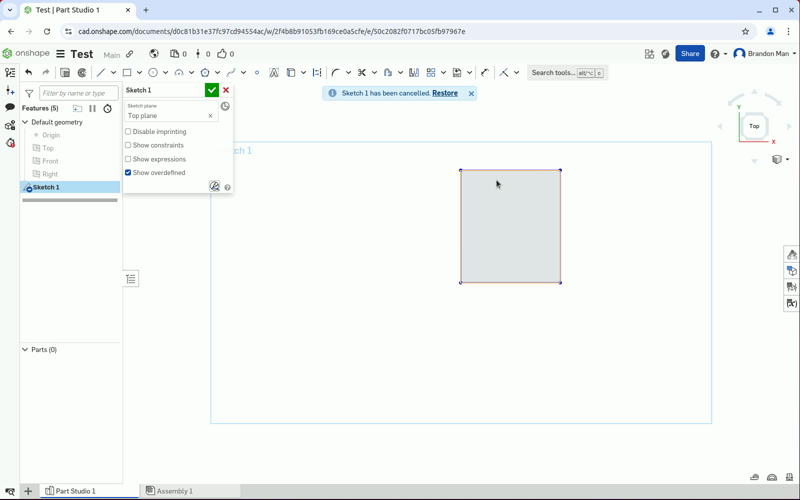
click(496, 179)
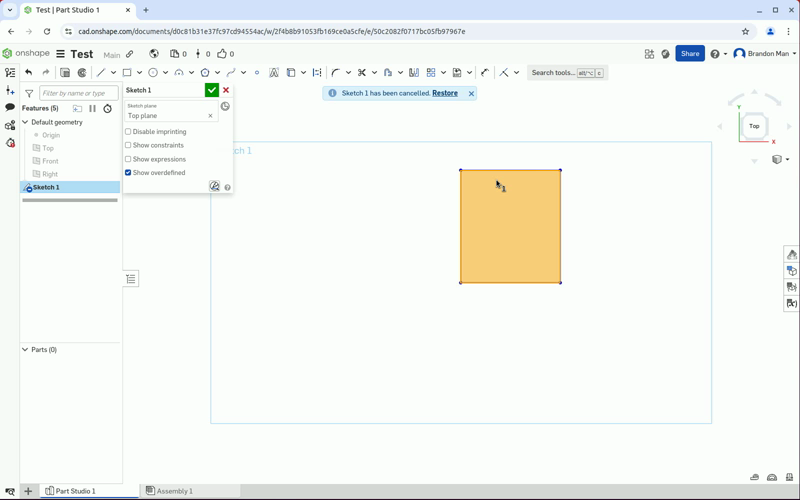
mouse_move(73, 352)
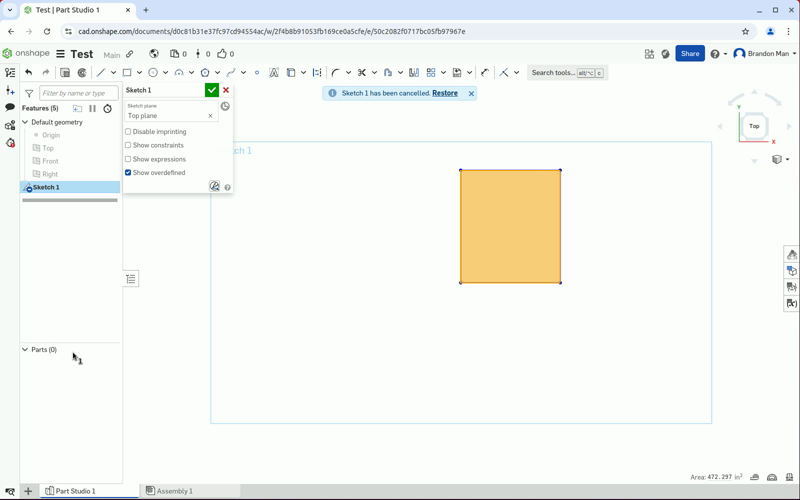
key(shift+y)
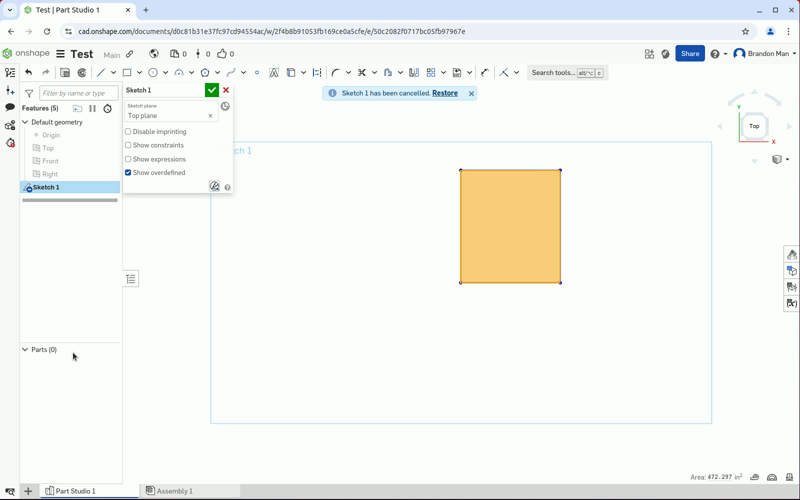
key(shift+e)
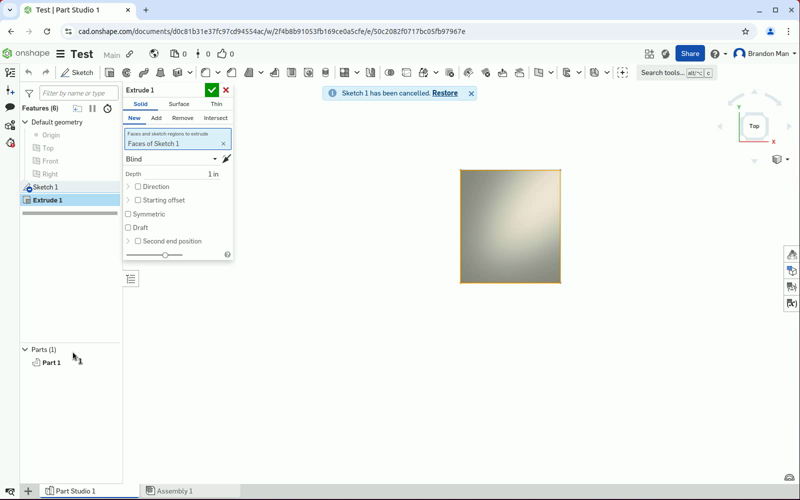
mouse_move(143, 106)
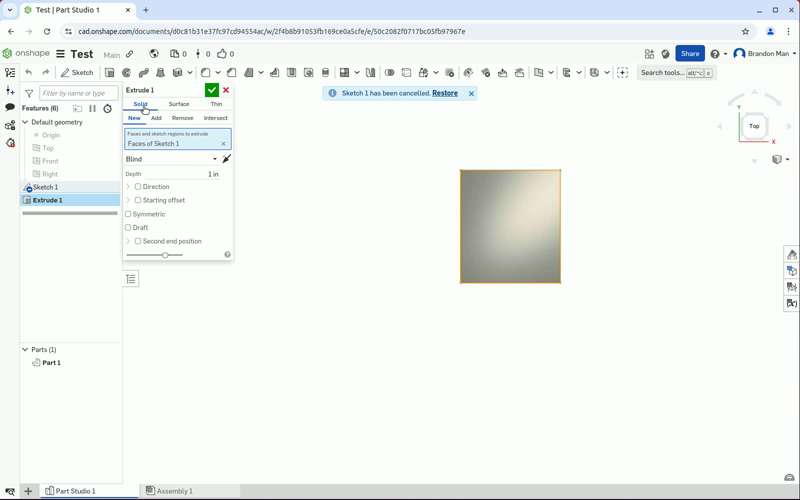
click(143, 106)
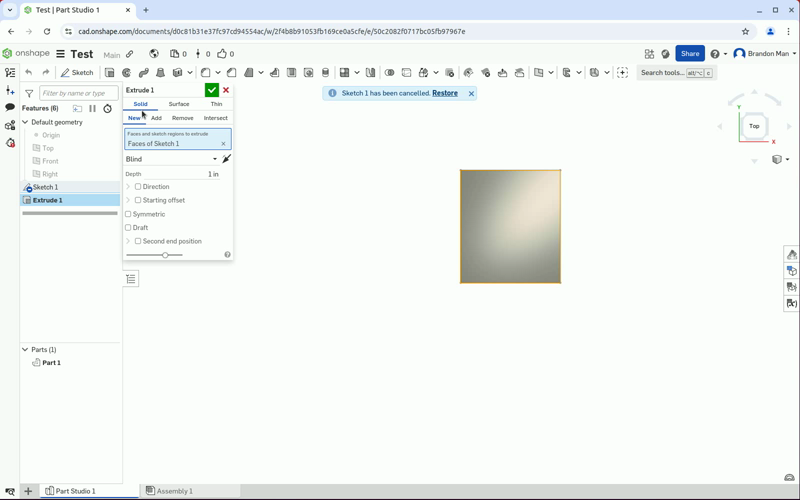
mouse_move(137, 120)
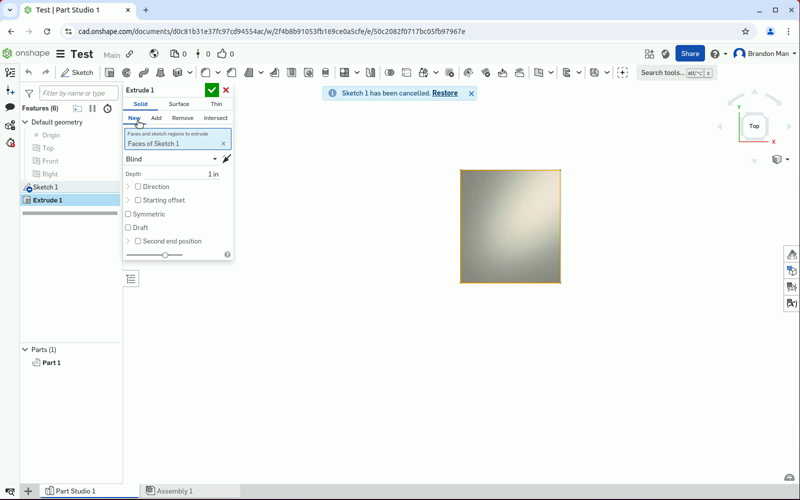
click(137, 120)
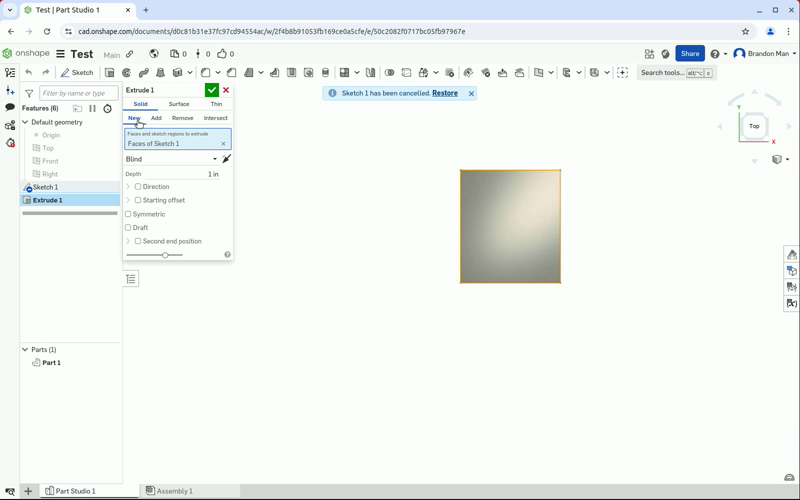
key(tab, 4)
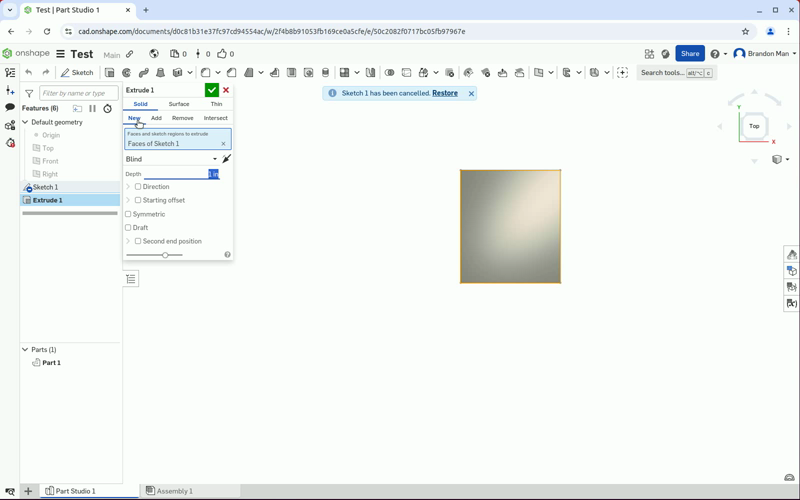
text(-6.981)
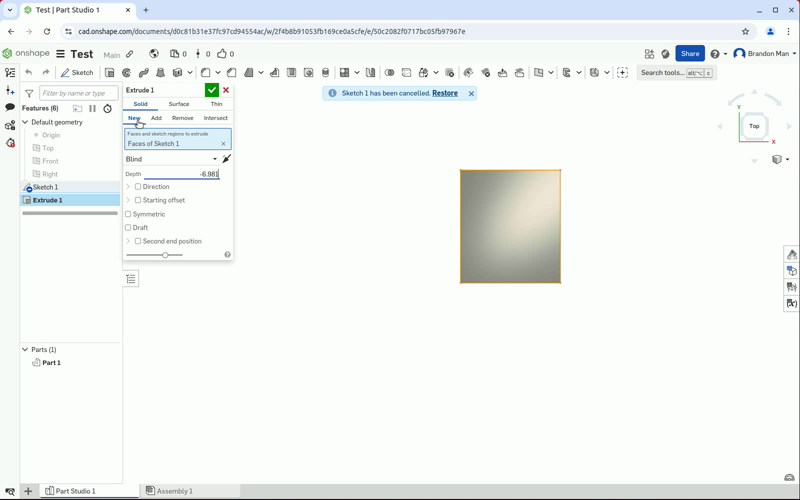
key(enter)
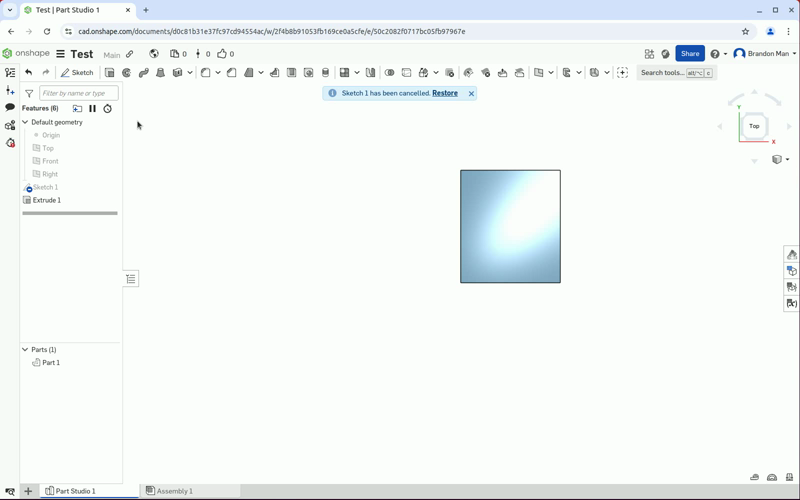
key(shift+h)
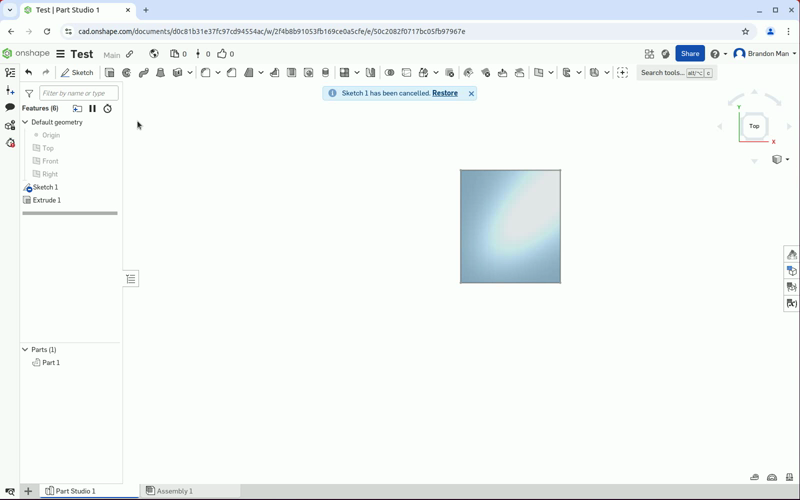
key(shift+h)
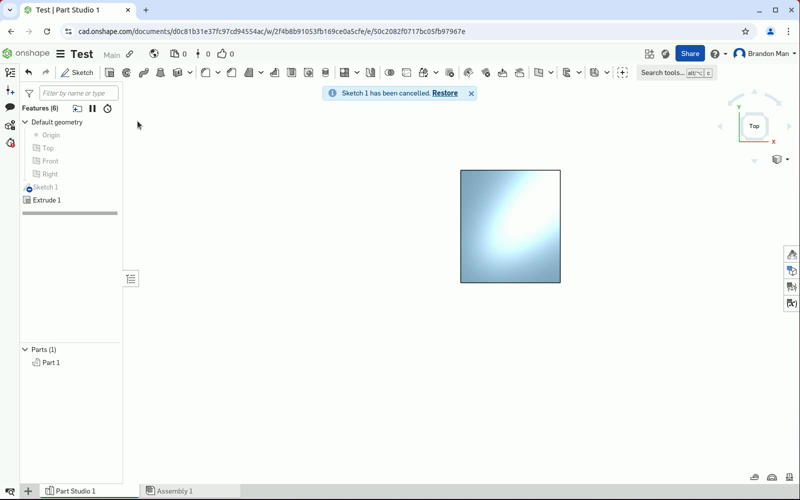
mouse_move(73, 189)
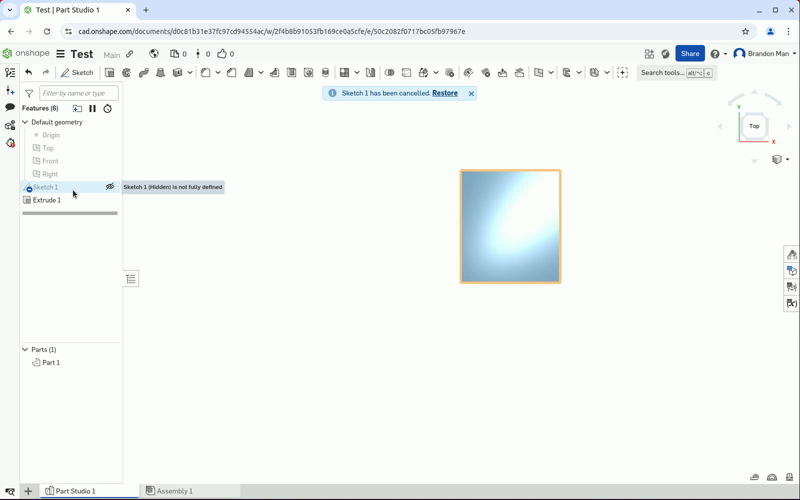
click(73, 189)
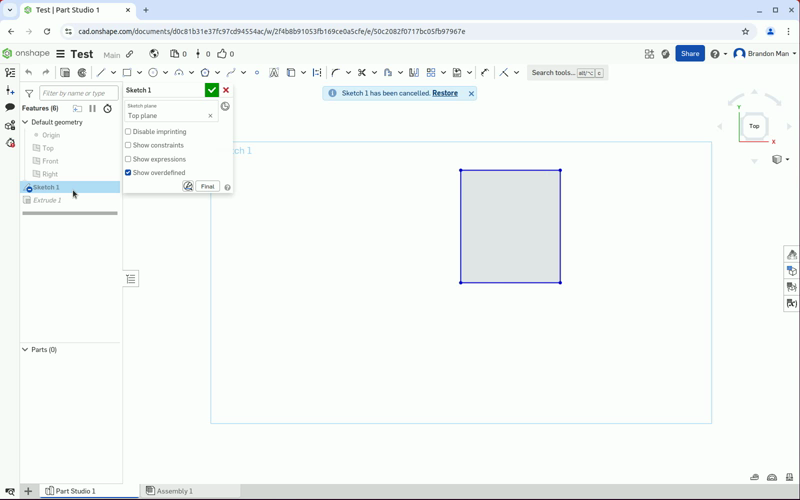
mouse_move(229, 92)
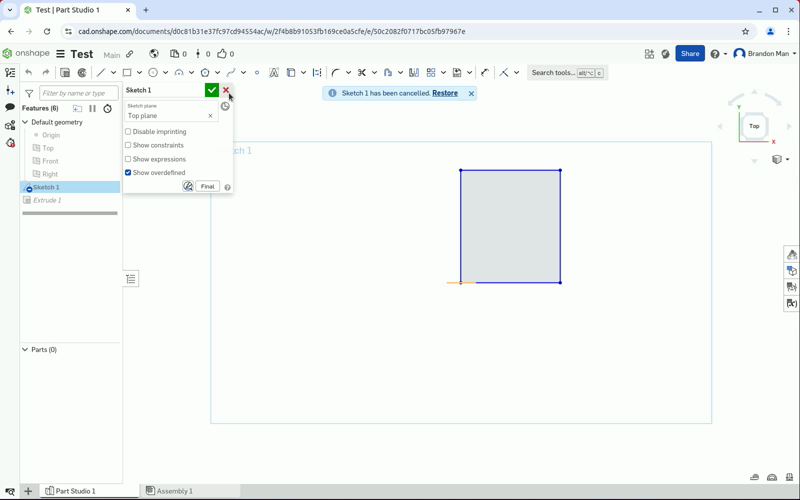
click(229, 92)
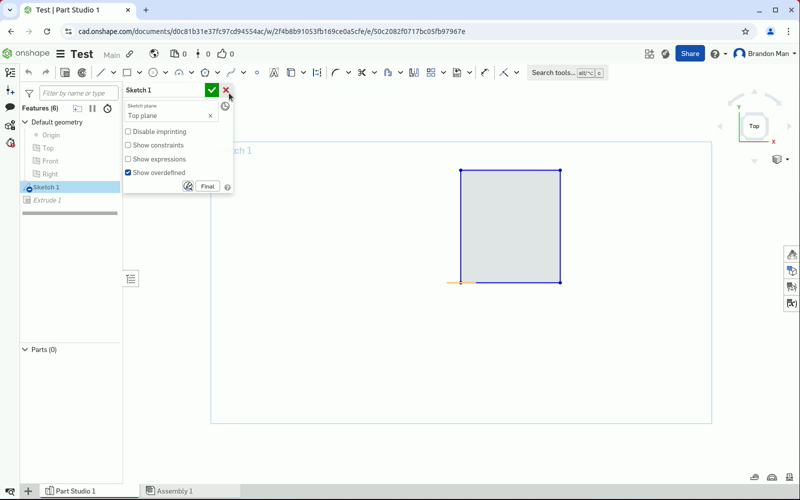
key(shift+s)
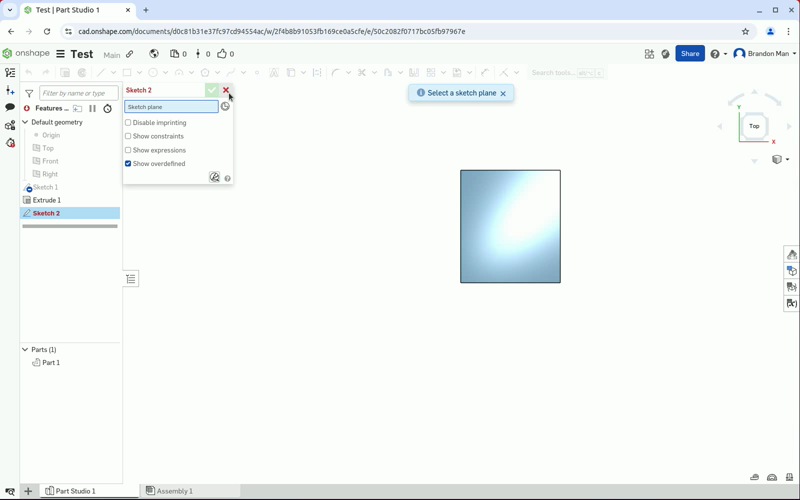
mouse_move(73, 150)
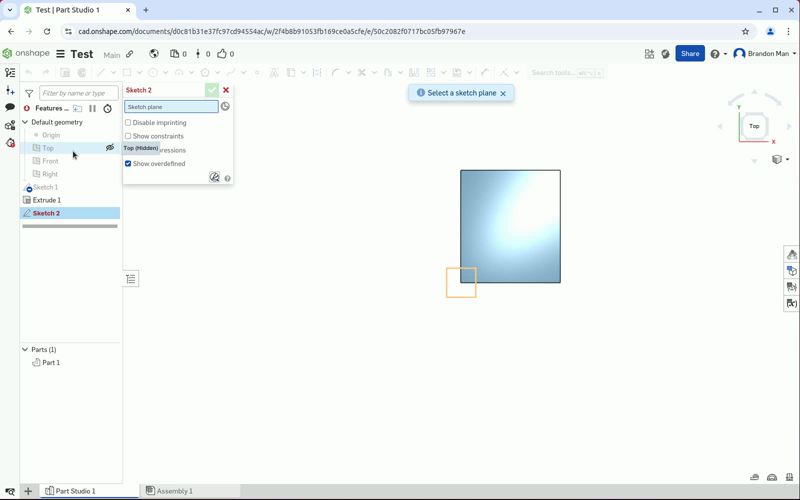
click(73, 150)
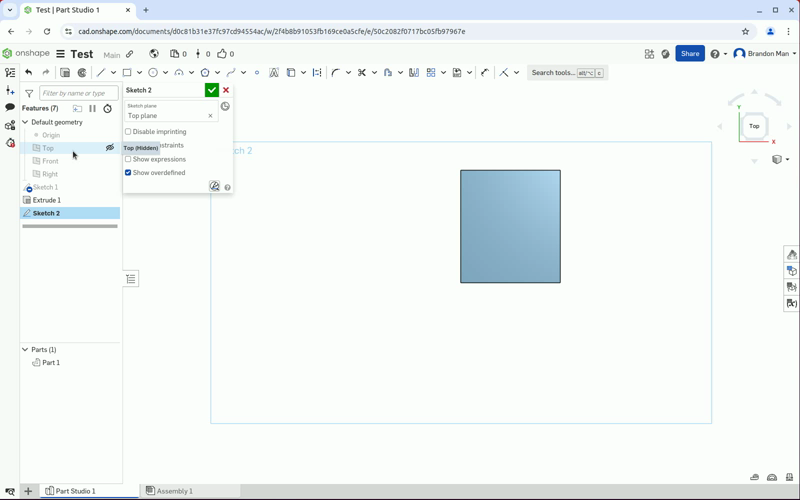
mouse_move(73, 352)
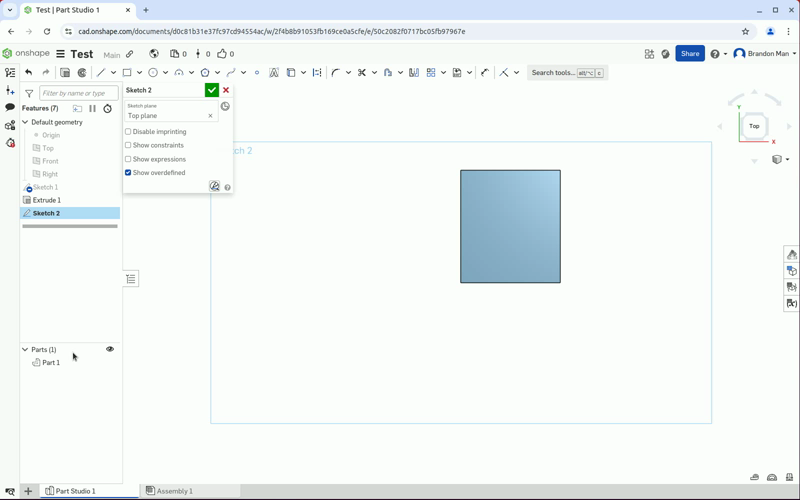
key(y)
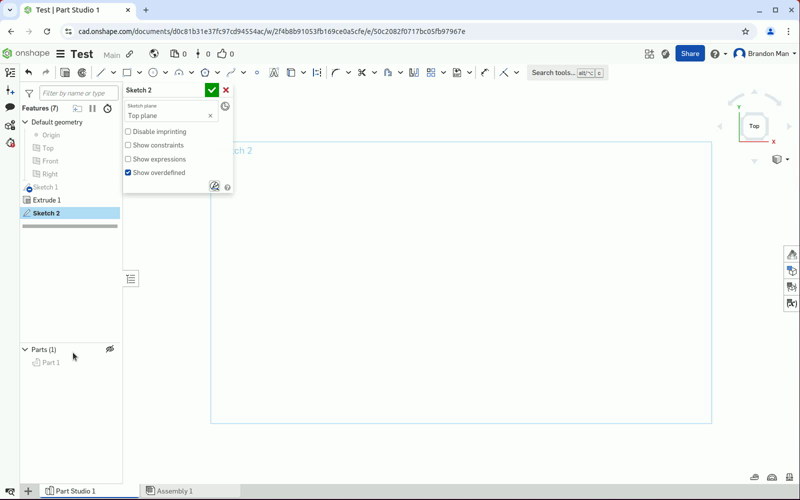
key(l)
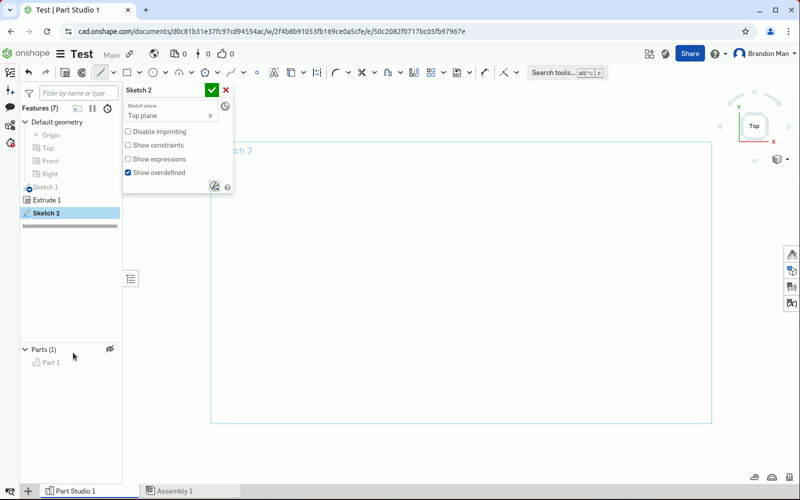
key_down(shift)
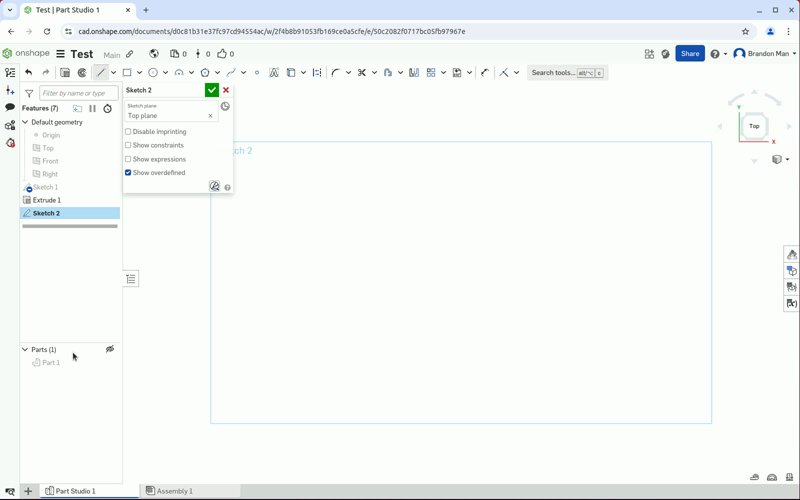
mouse_move(477, 250)
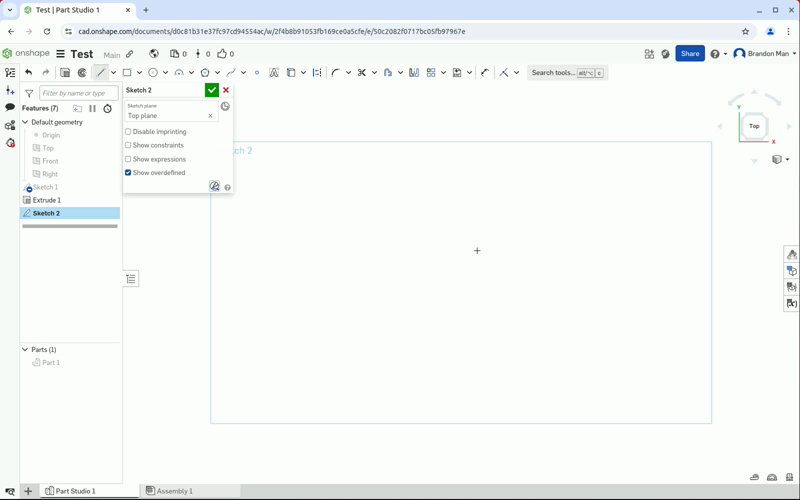
click(477, 250)
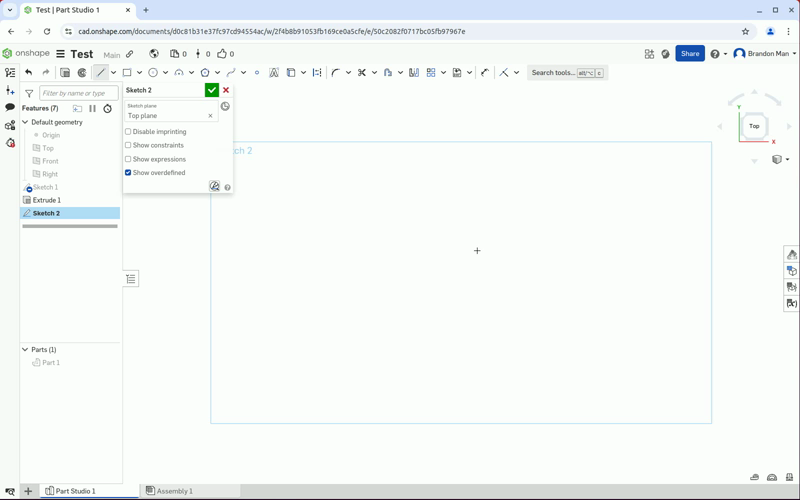
key_up(shift)
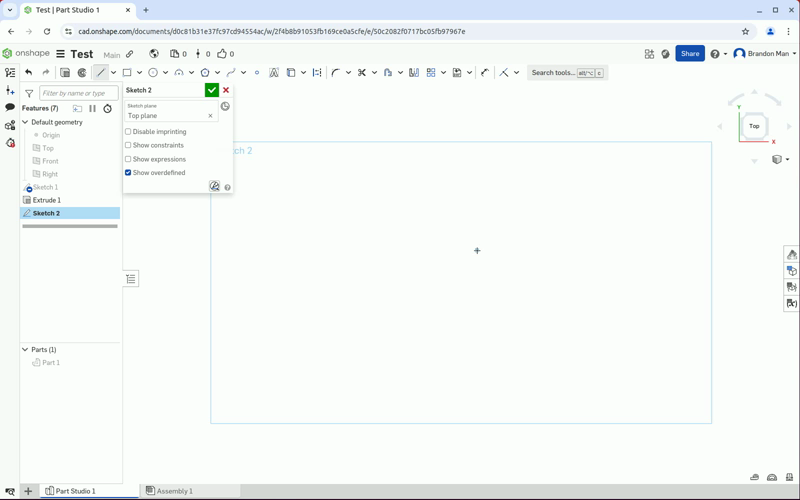
key_down(shift)
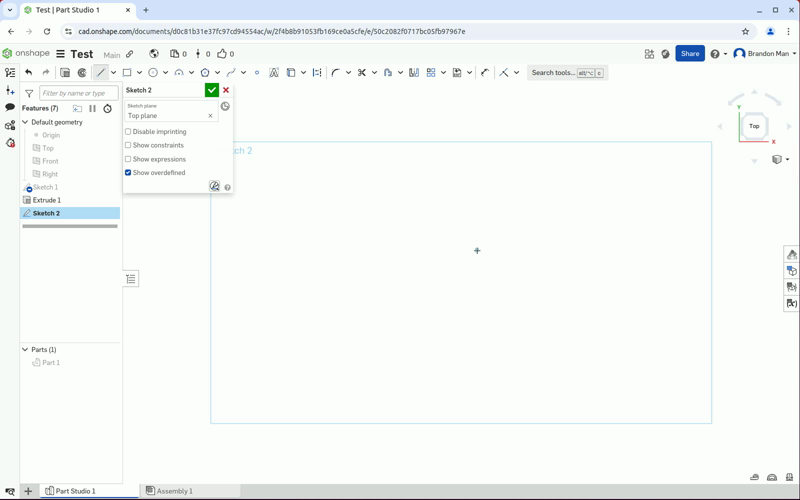
mouse_move(507, 250)
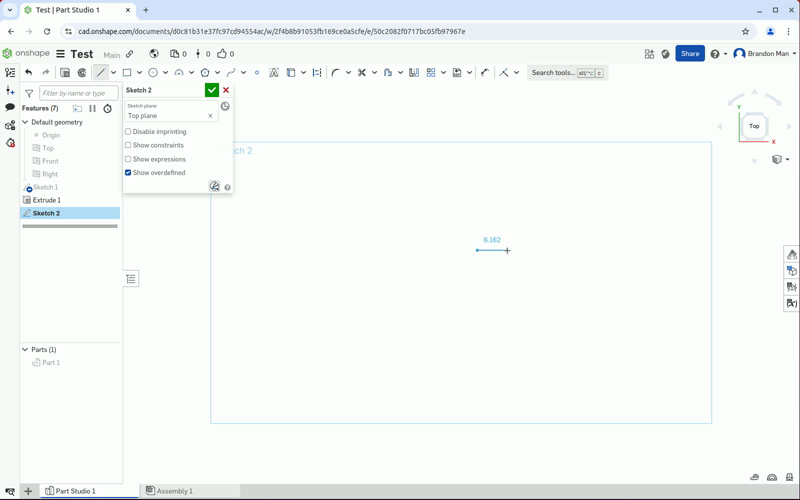
mouse_move(535, 250)
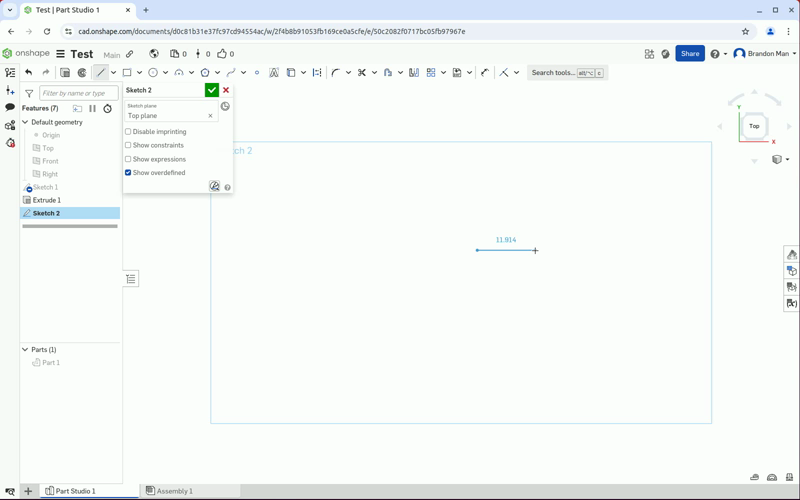
click(535, 250)
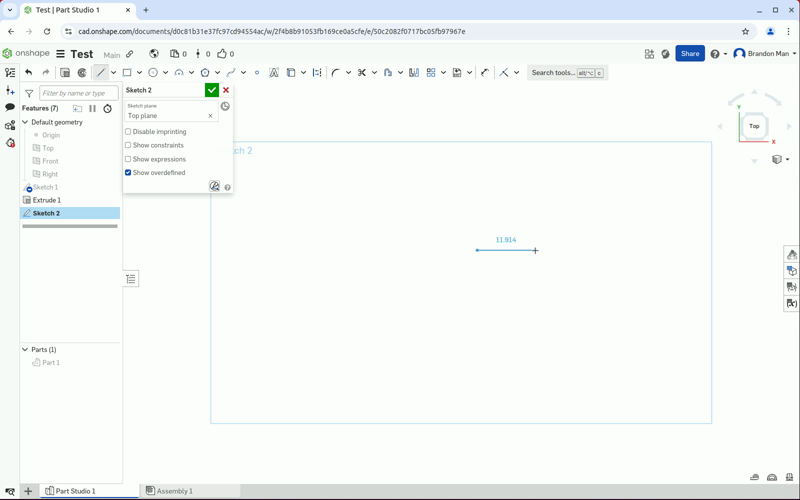
key_up(shift)
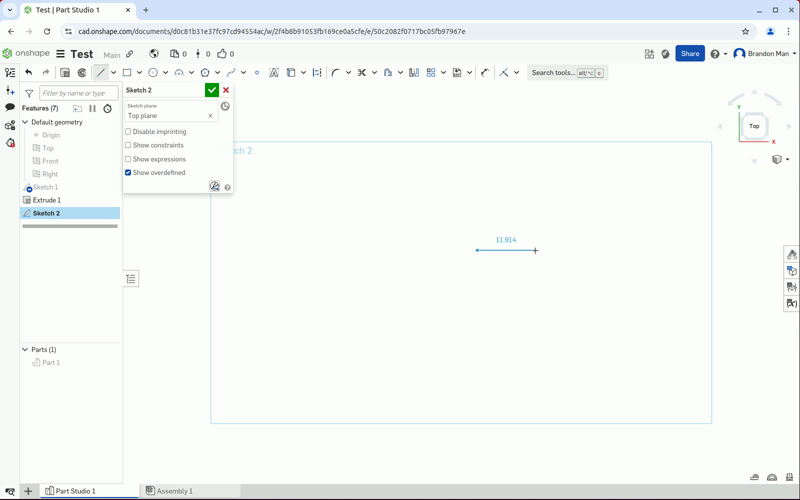
key_down(shift)
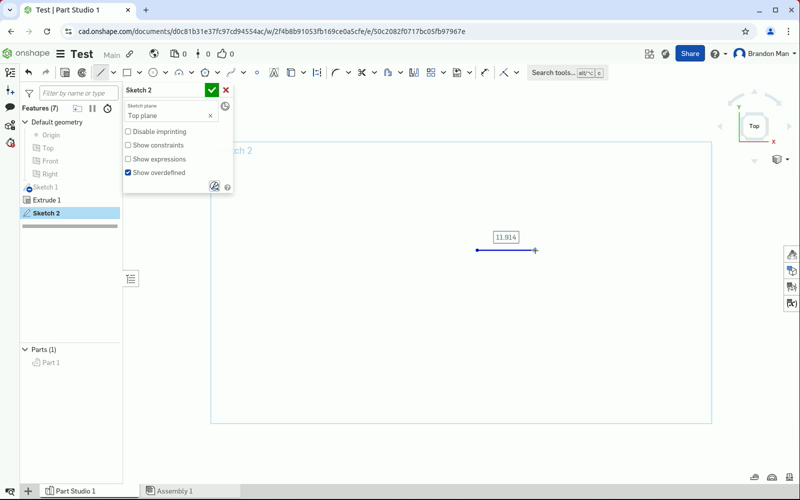
mouse_move(535, 170)
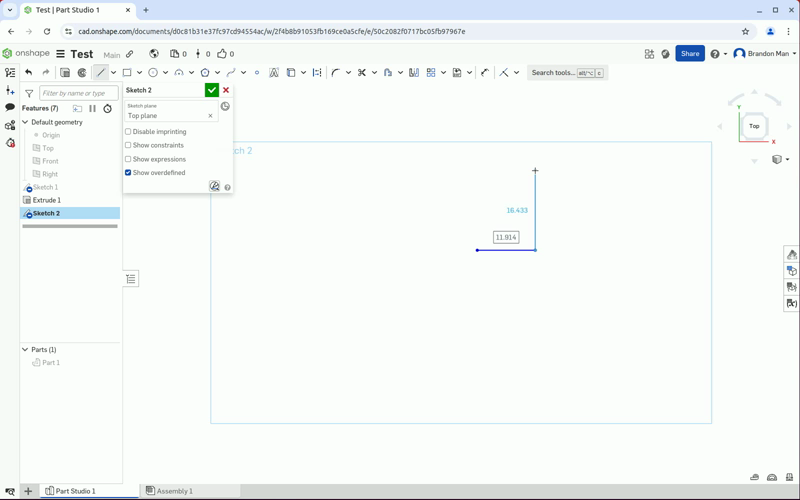
click(535, 170)
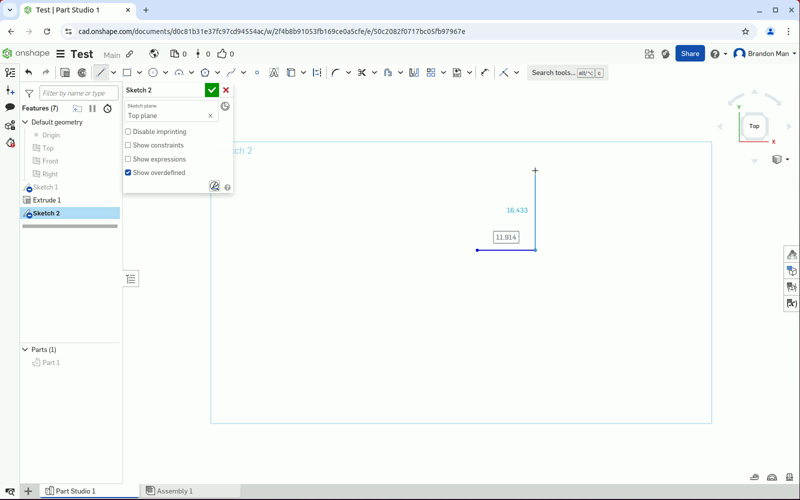
key_up(shift)
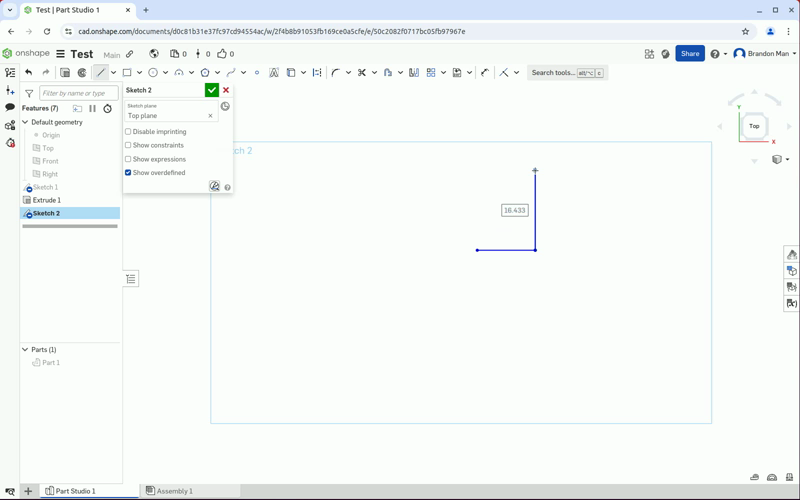
key_down(shift)
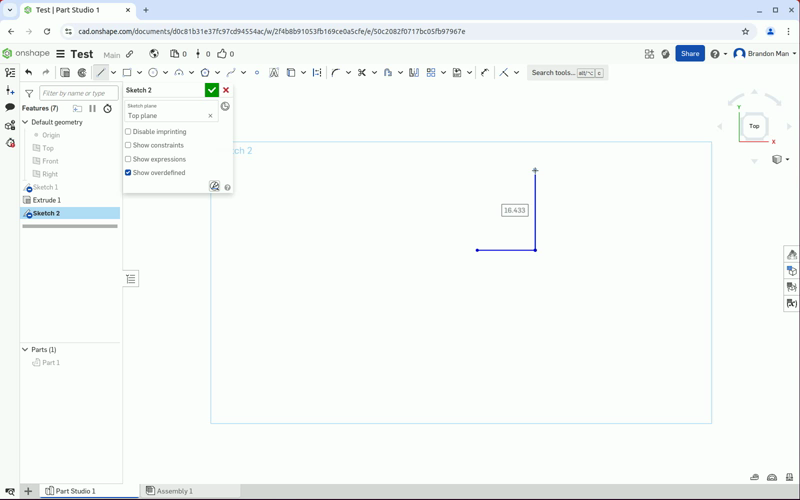
mouse_move(565, 170)
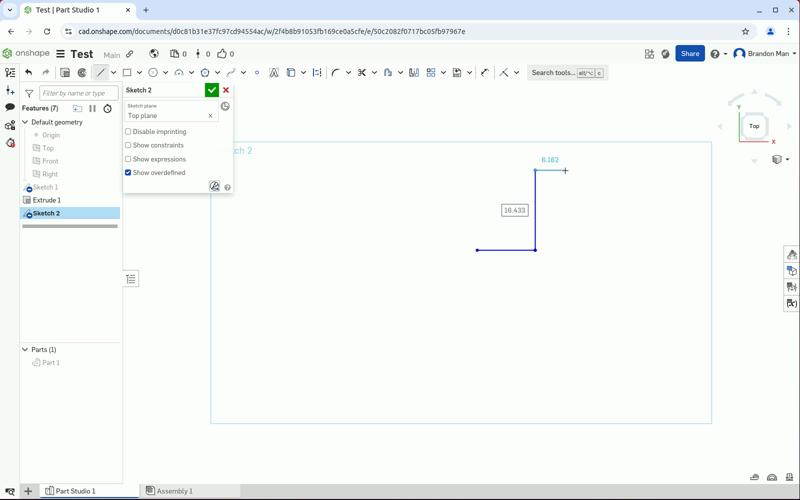
mouse_move(477, 170)
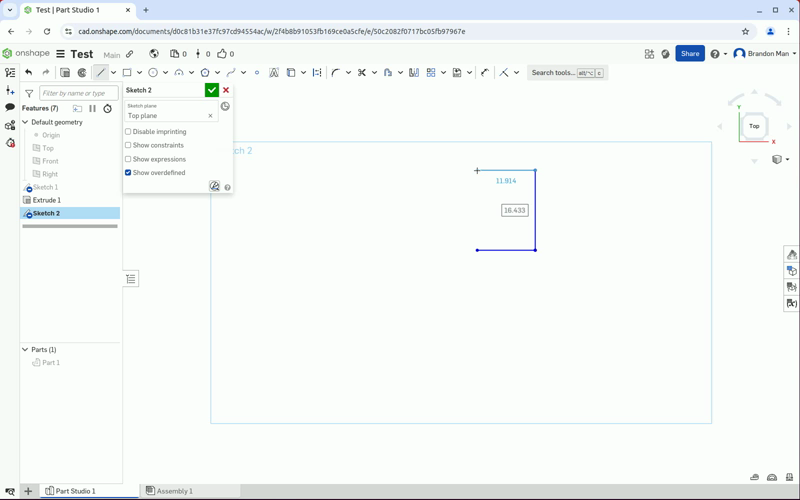
click(477, 170)
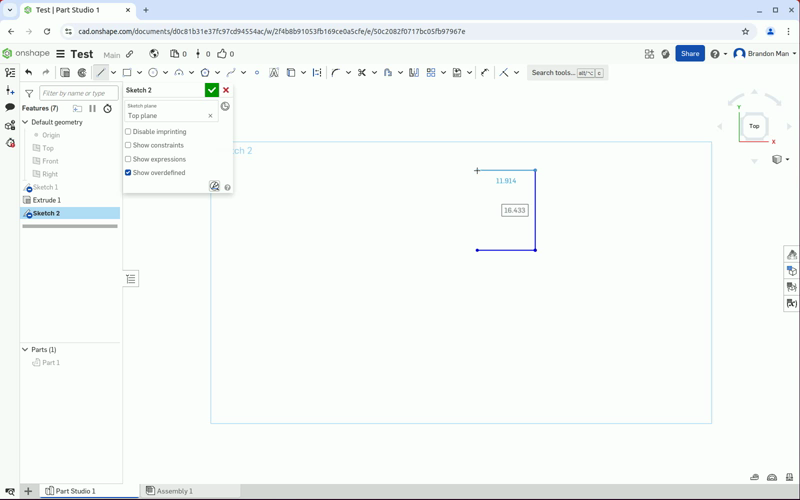
key_up(shift)
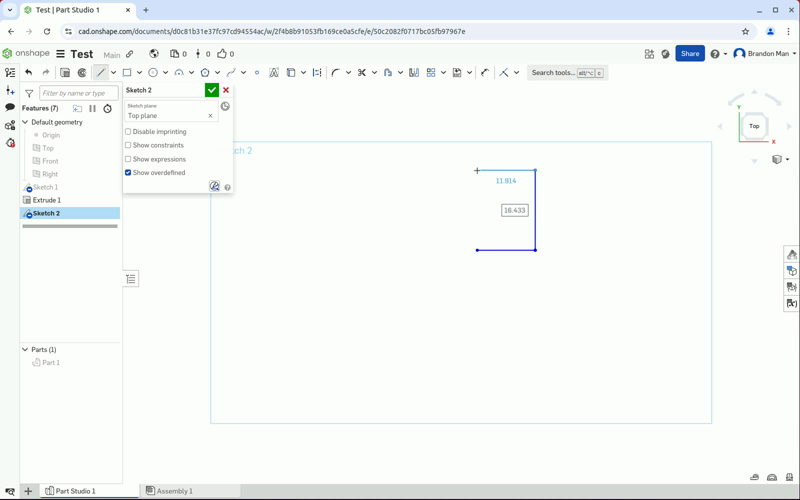
key_down(shift)
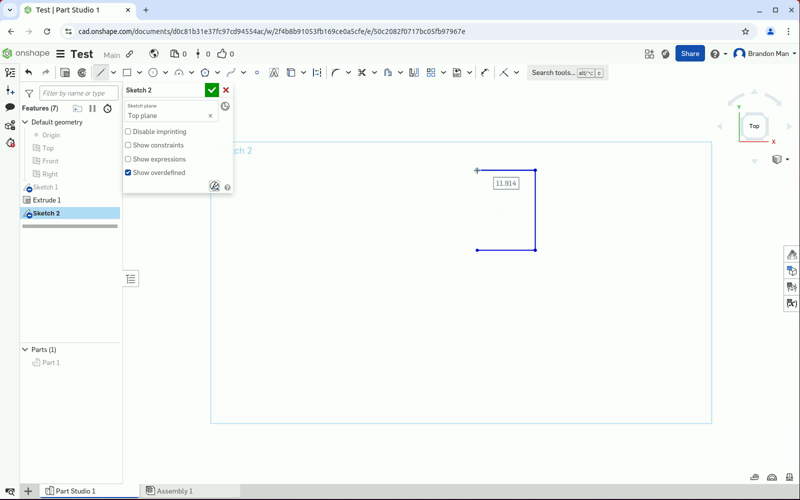
mouse_move(477, 250)
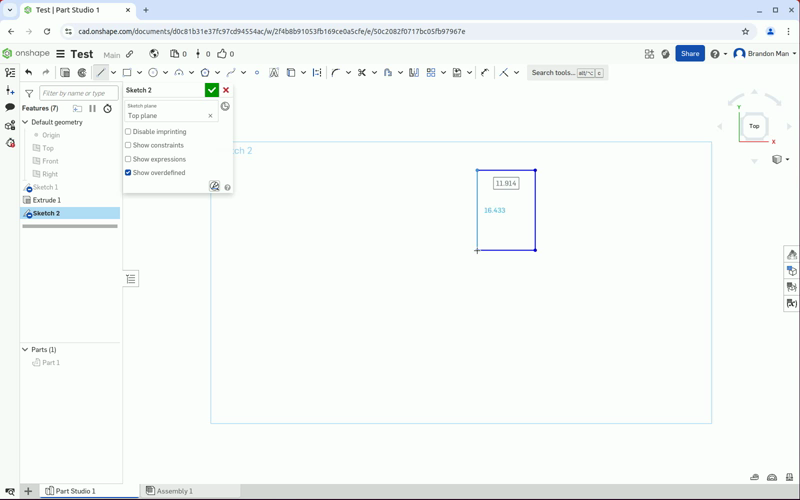
key_up(shift)
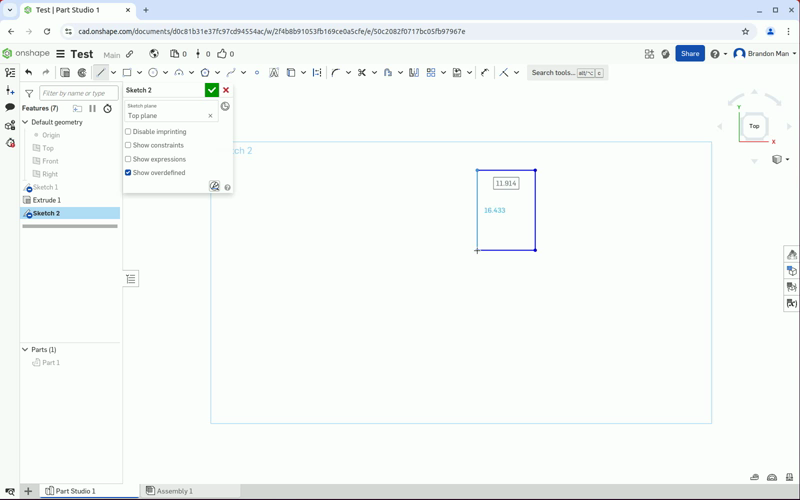
click(477, 250)
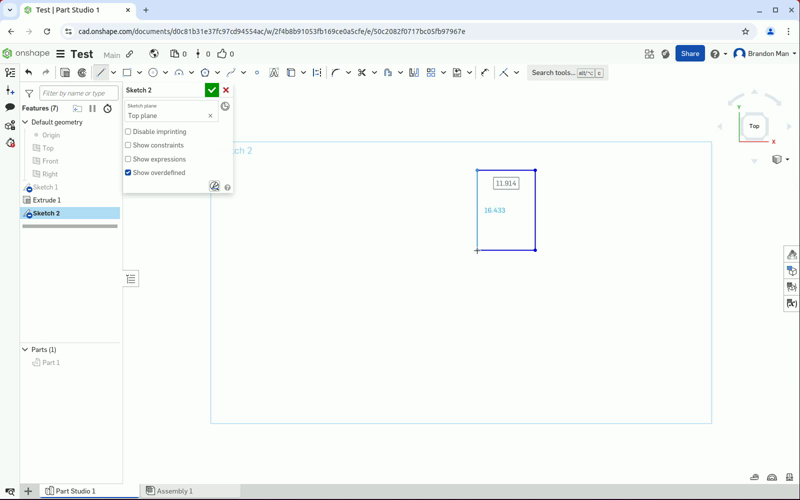
key(esc)
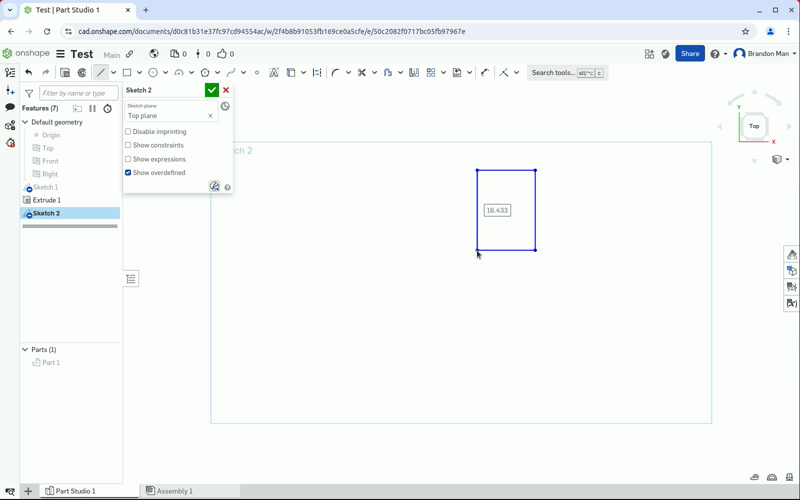
mouse_move(507, 182)
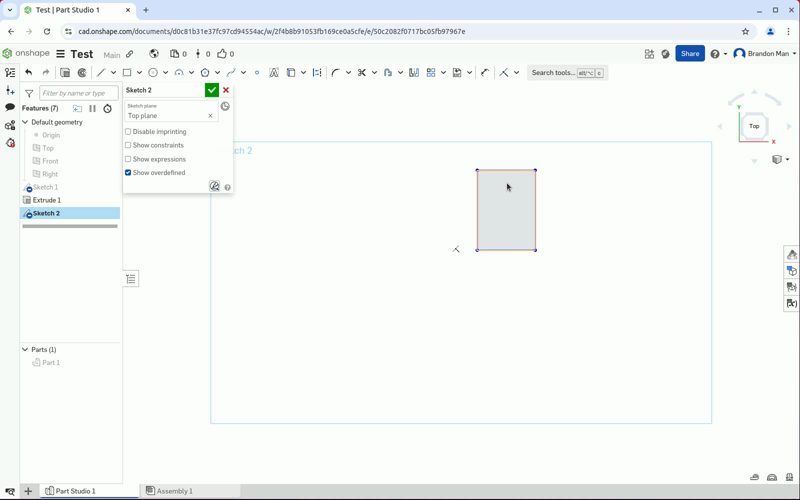
click(507, 182)
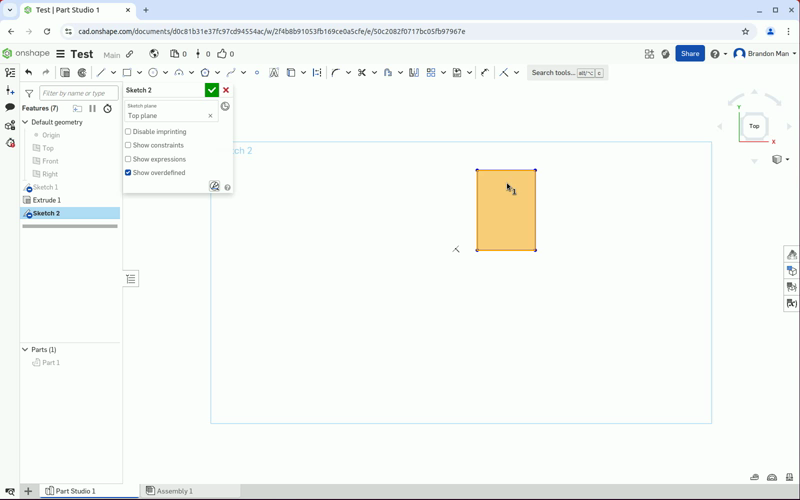
mouse_move(73, 352)
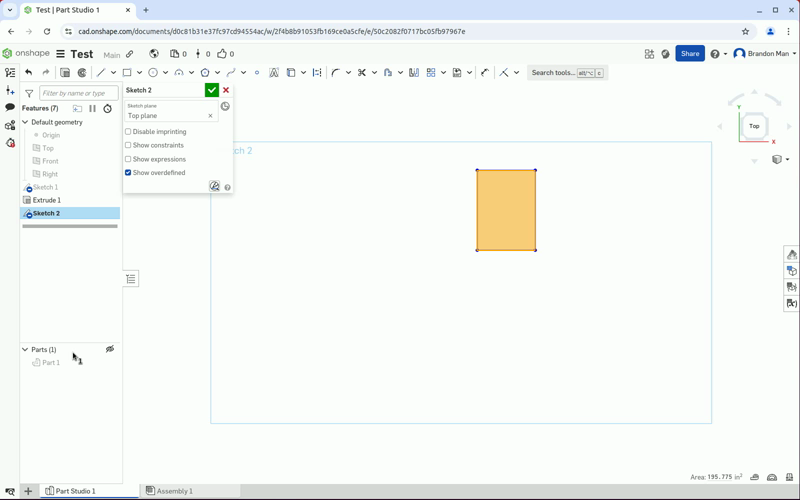
key(shift+y)
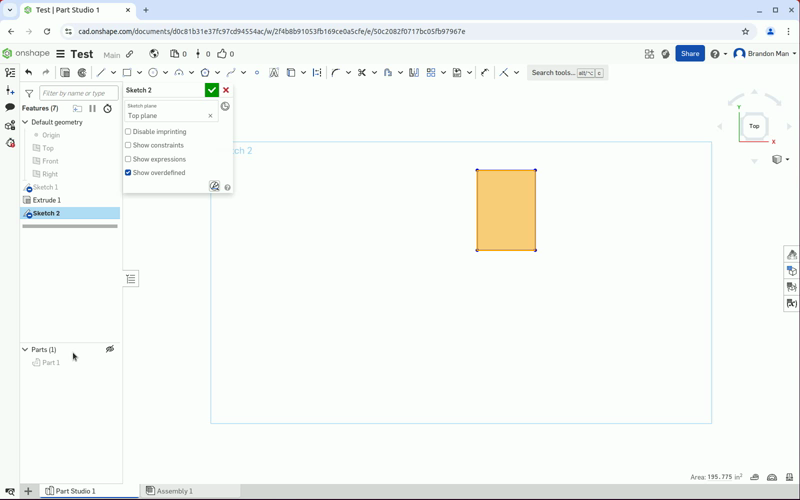
key(shift+e)
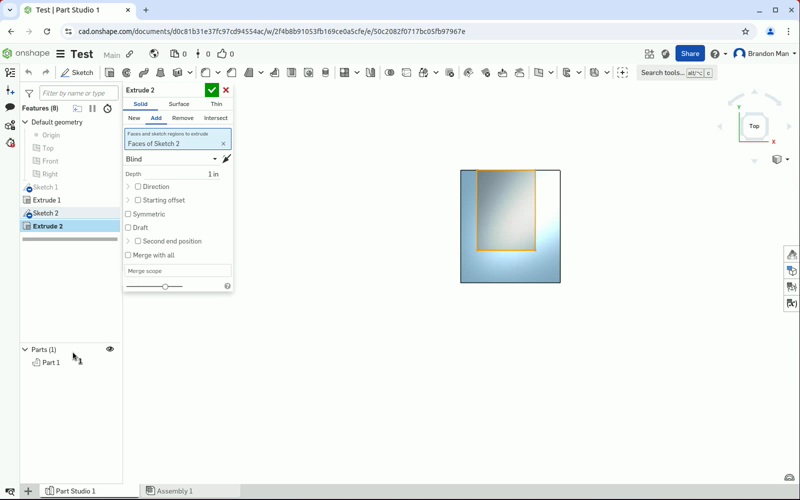
mouse_move(143, 106)
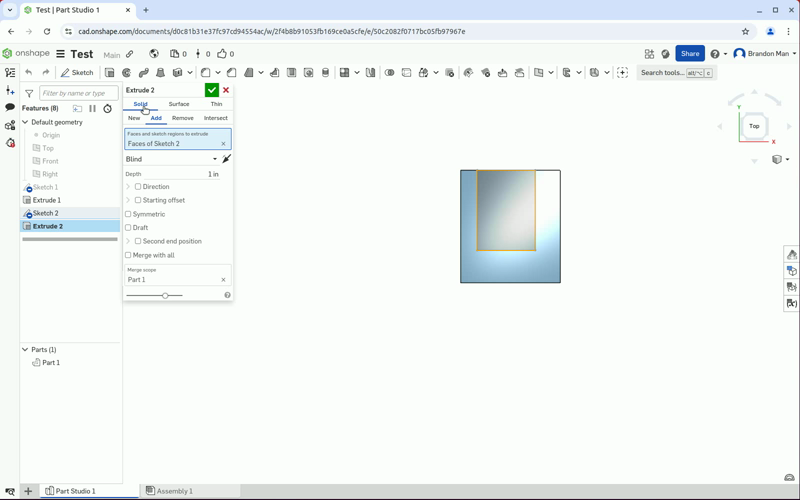
click(143, 106)
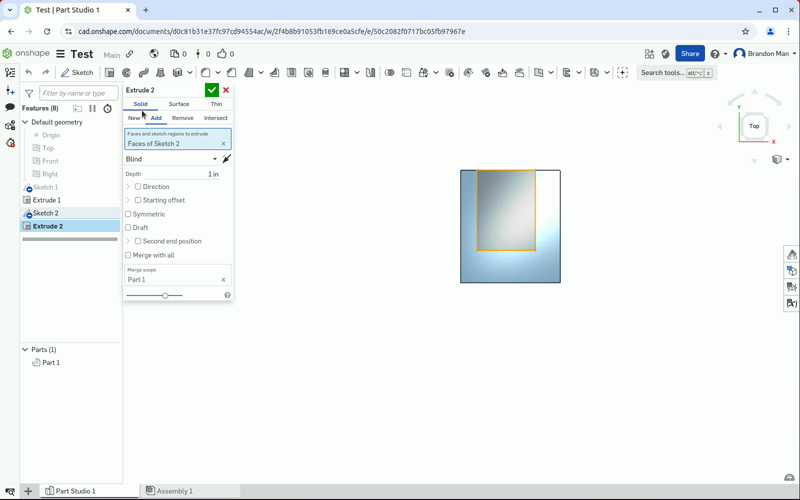
mouse_move(137, 120)
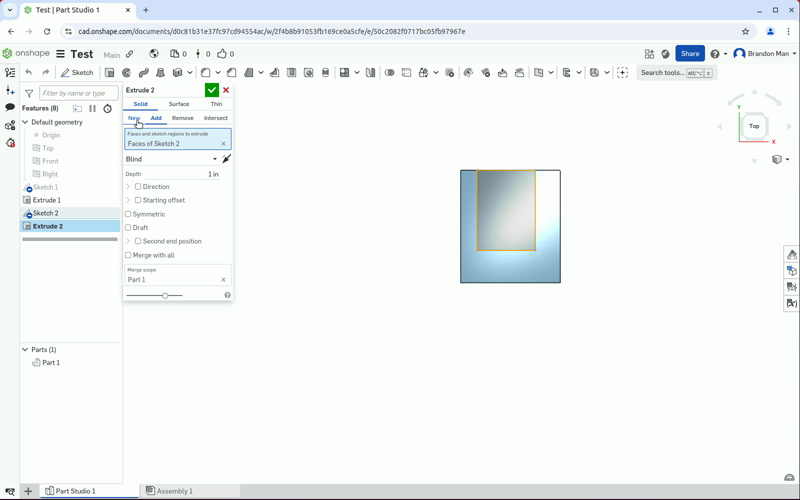
click(137, 120)
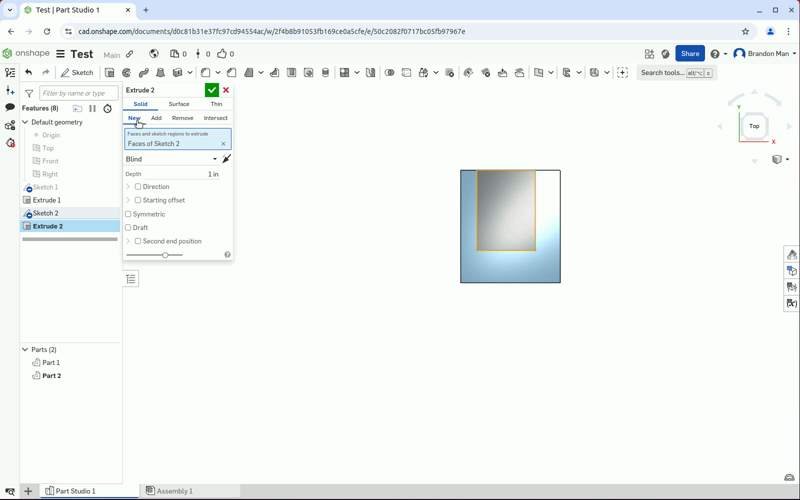
key(tab, 4)
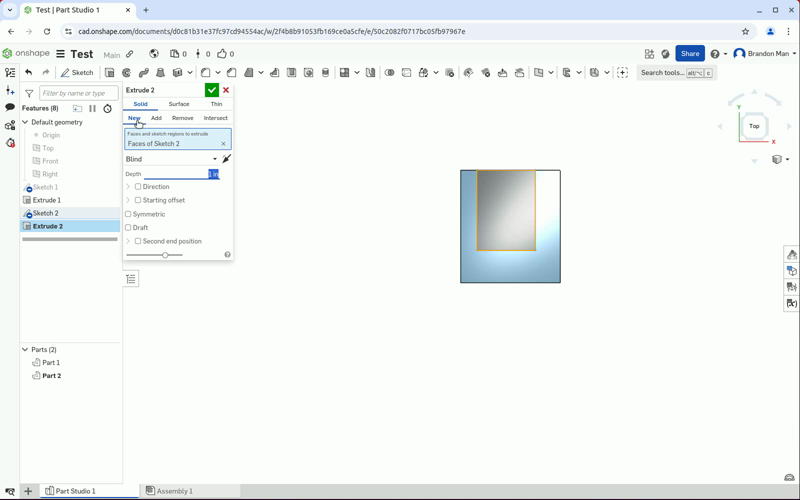
text(6.981)
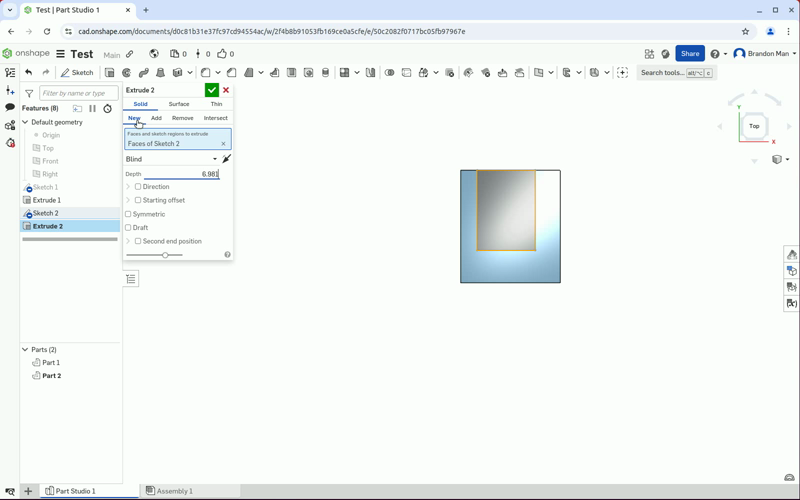
key(enter)
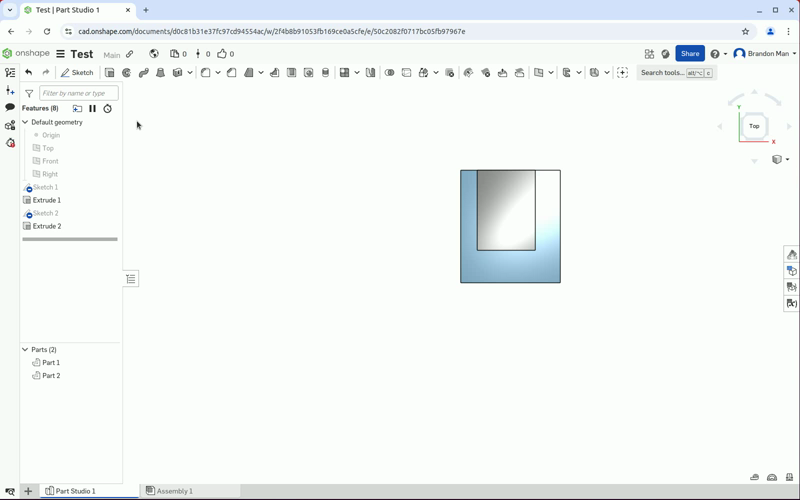
key(shift+h)
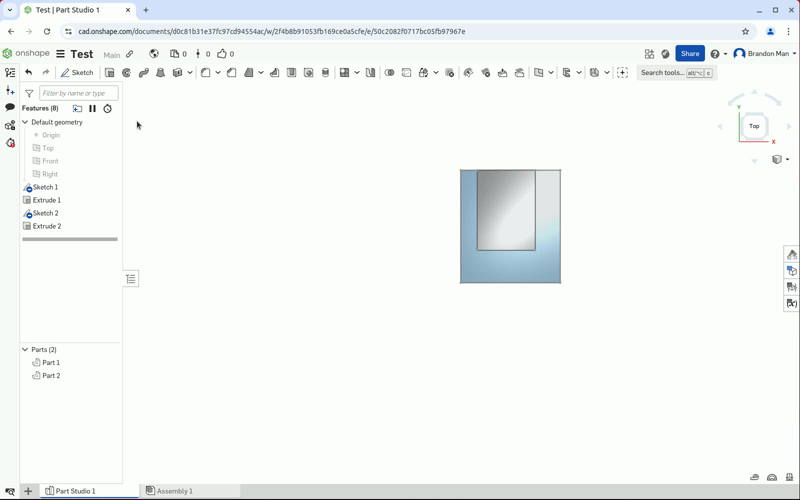
key(shift+h)
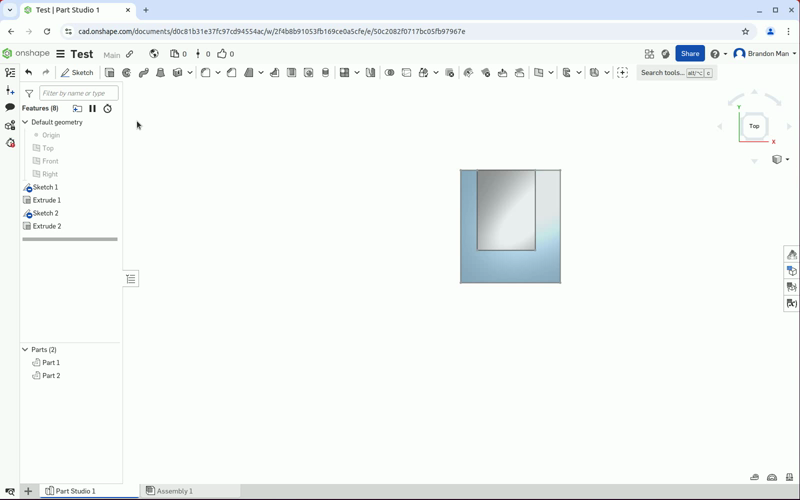
key(shift+7)
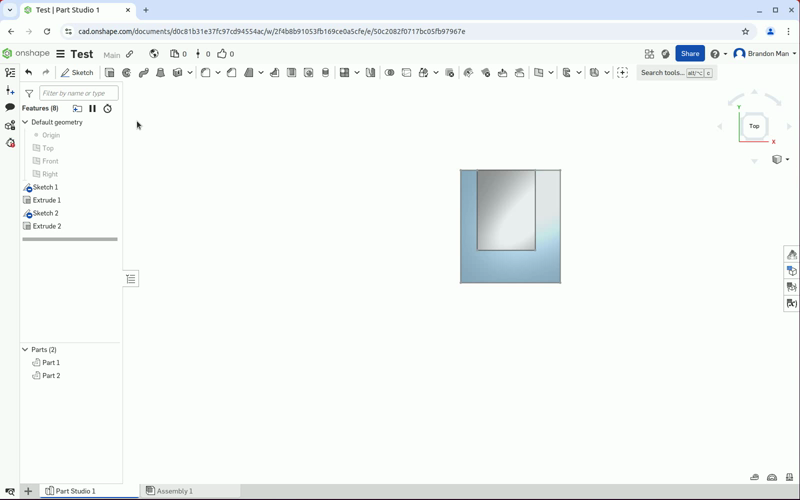
key(up, 3)
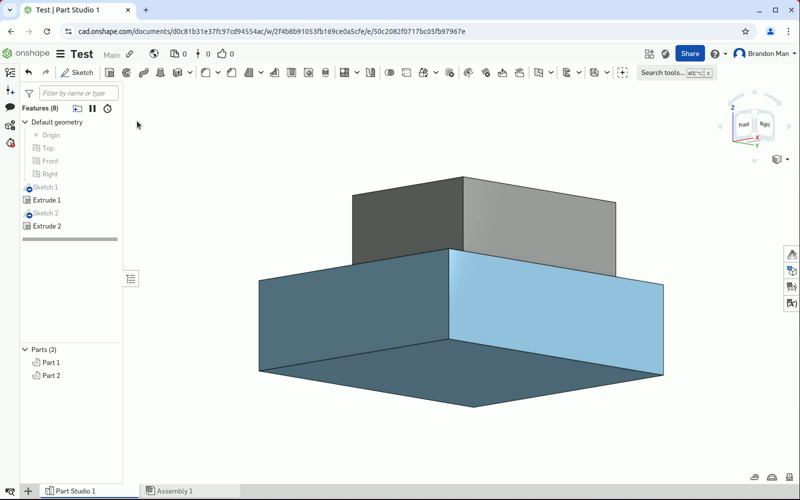
key(left, 3)
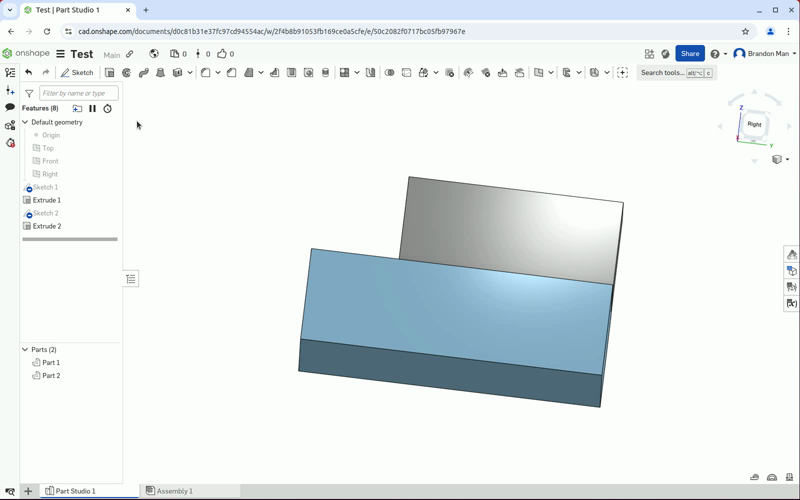
key(right, 3)
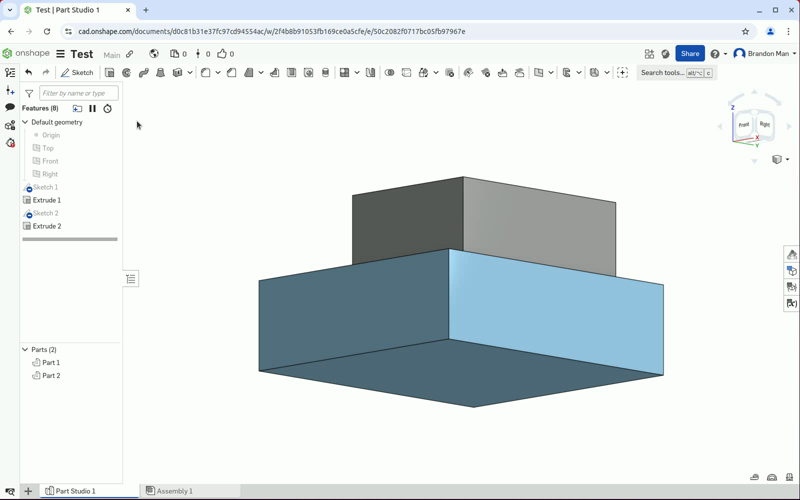
key(down, 3)
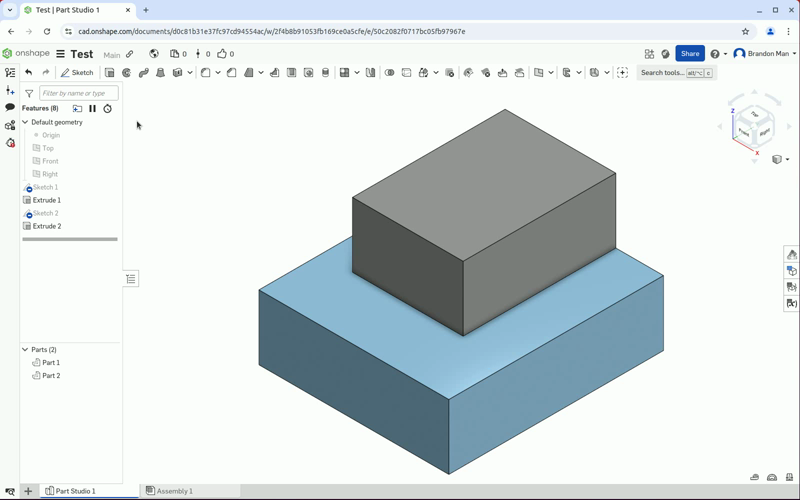
mouse_move(73, 189)
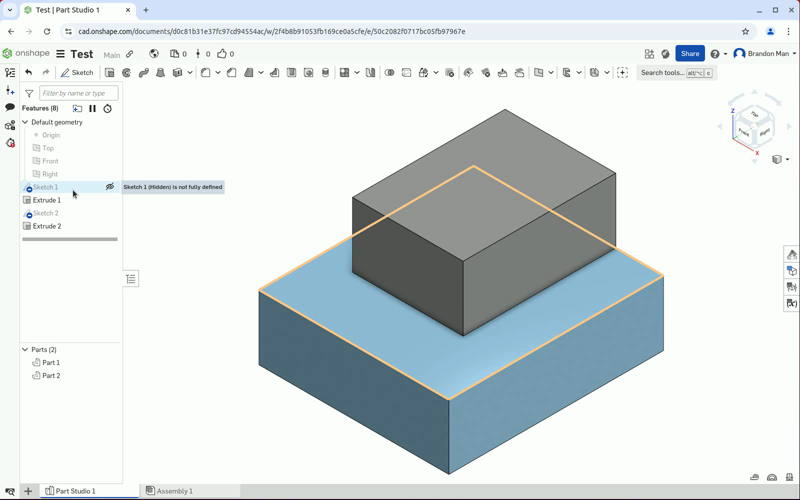
click(73, 189)